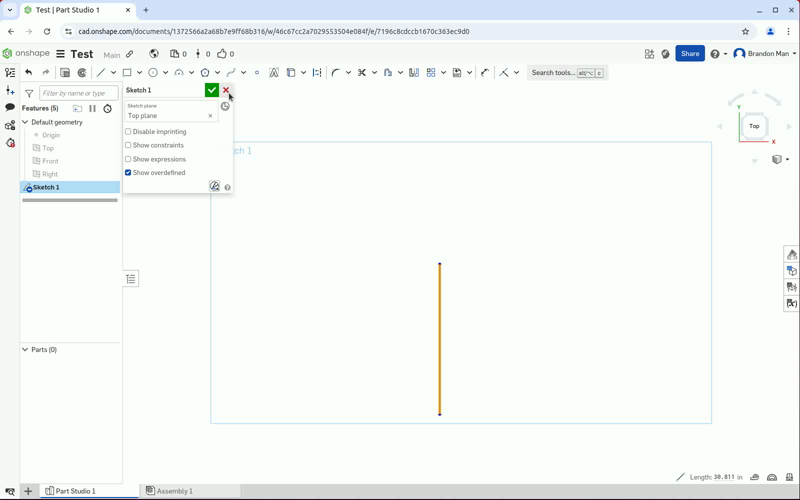
key(shift+h)
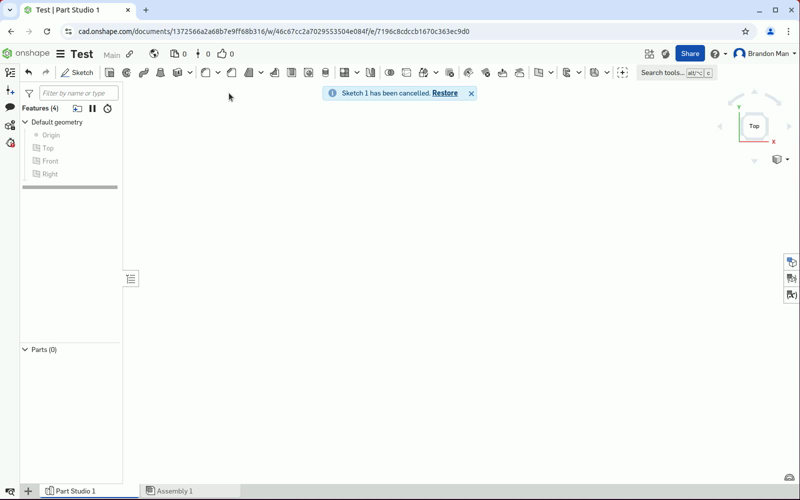
mouse_move(73, 352)
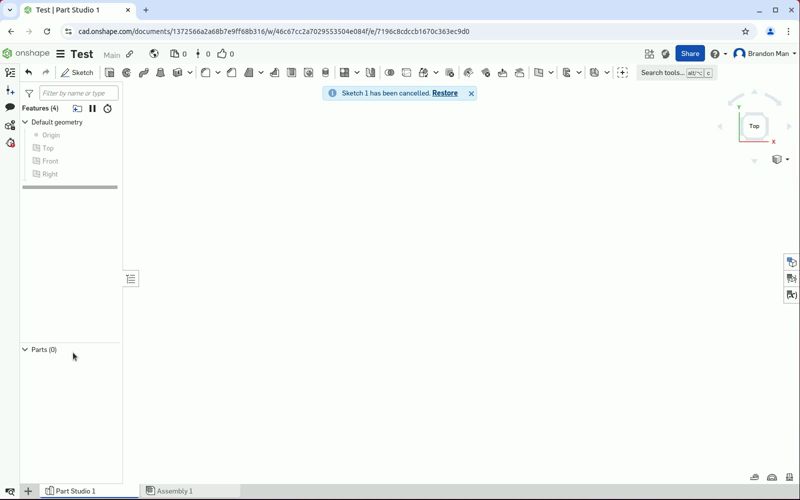
key(y)
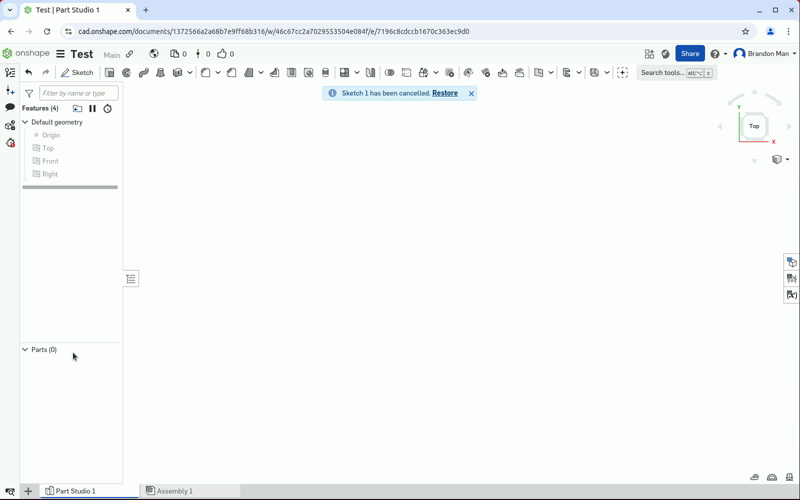
key(shift+p)
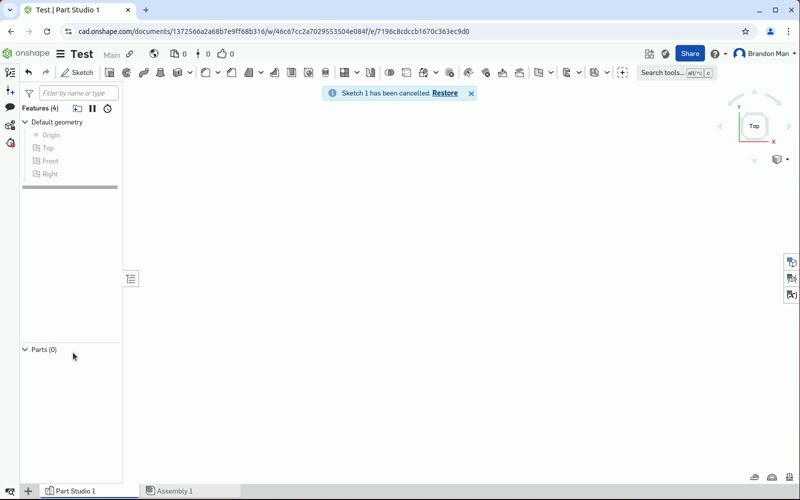
key(space)
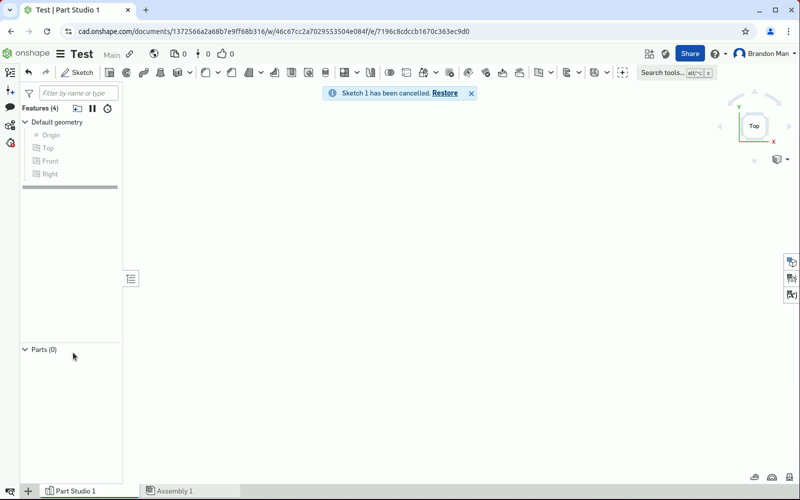
key_down(shift)
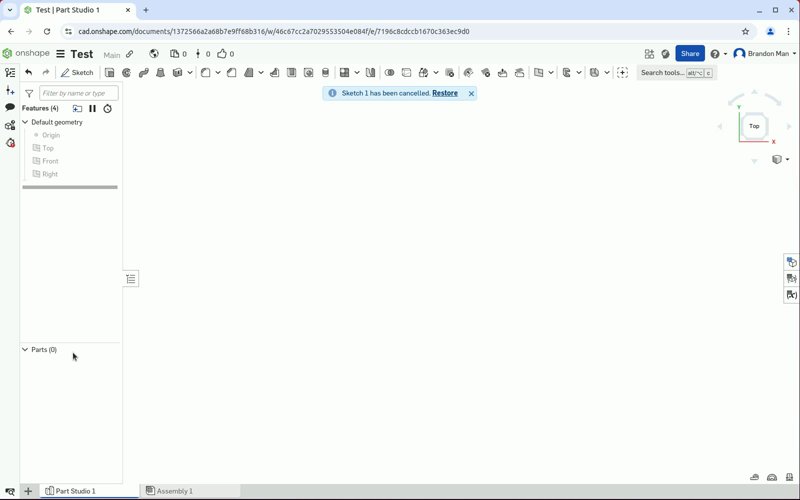
key(up)
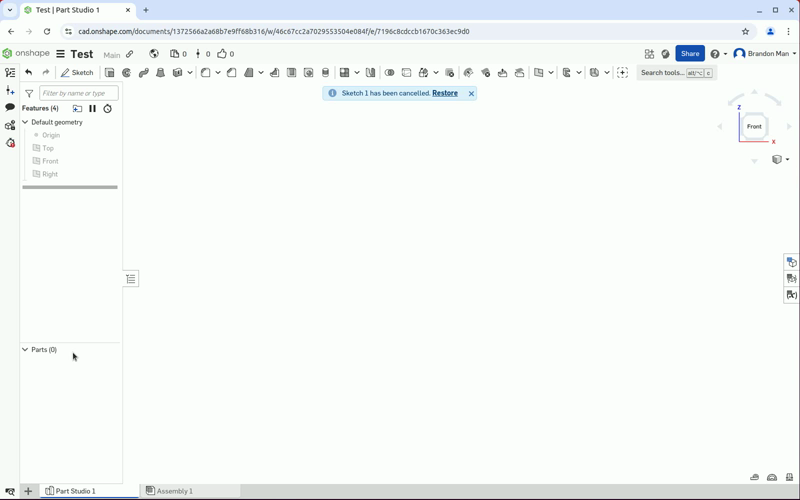
key_up(shift)
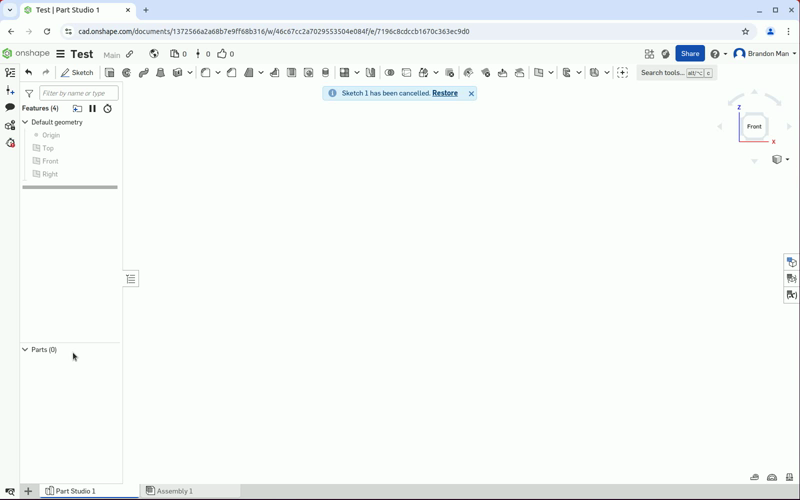
mouse_move(73, 352)
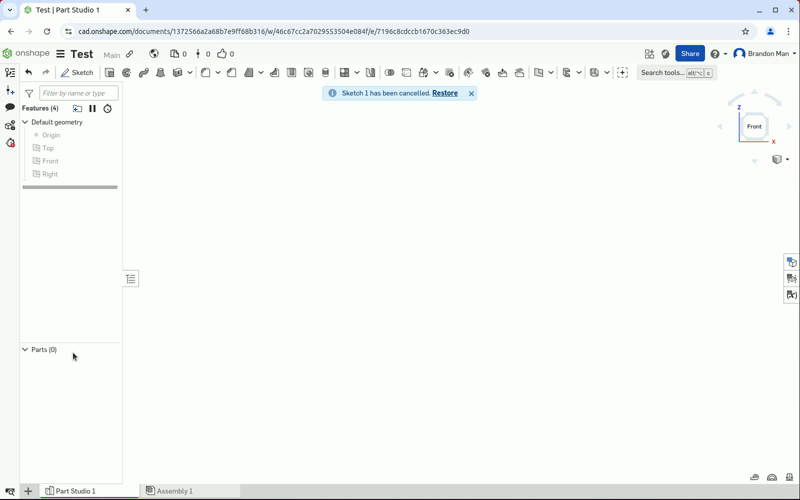
key(shift+y)
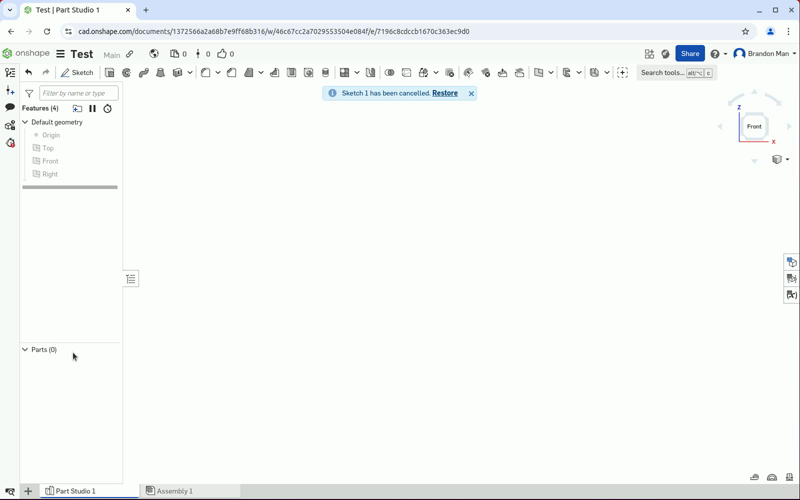
key(shift+s)
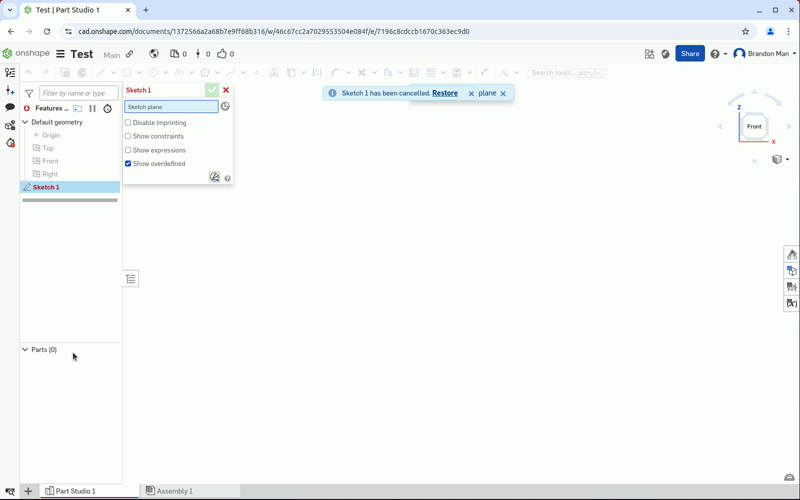
mouse_move(73, 163)
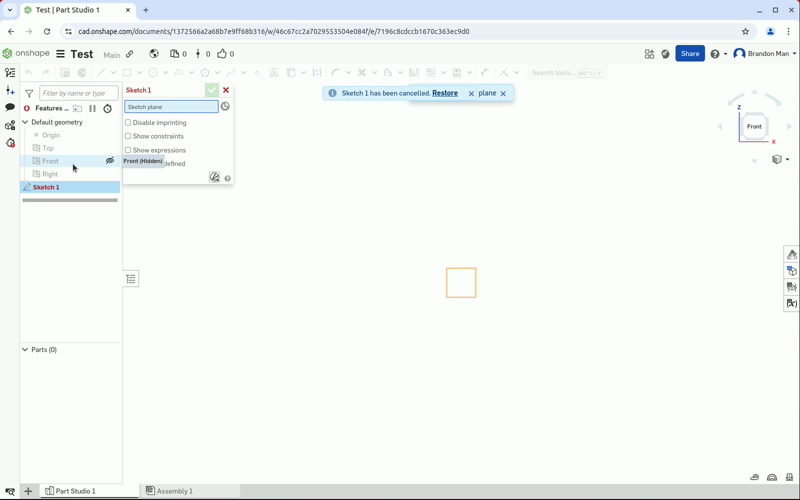
click(73, 163)
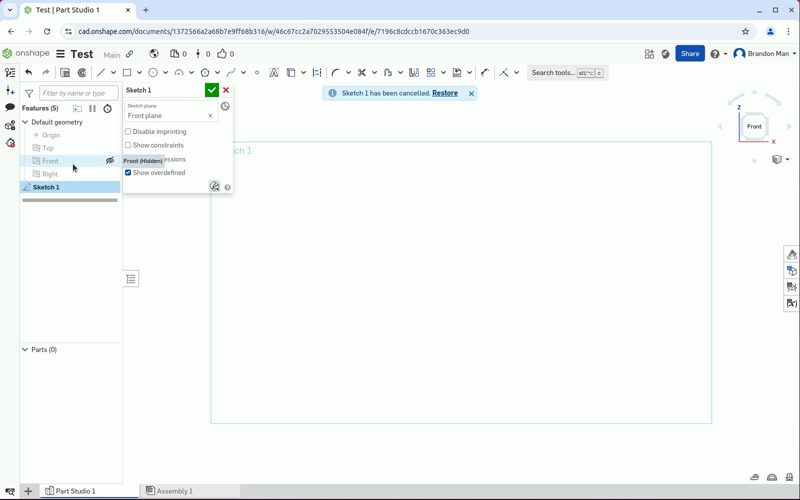
mouse_move(73, 352)
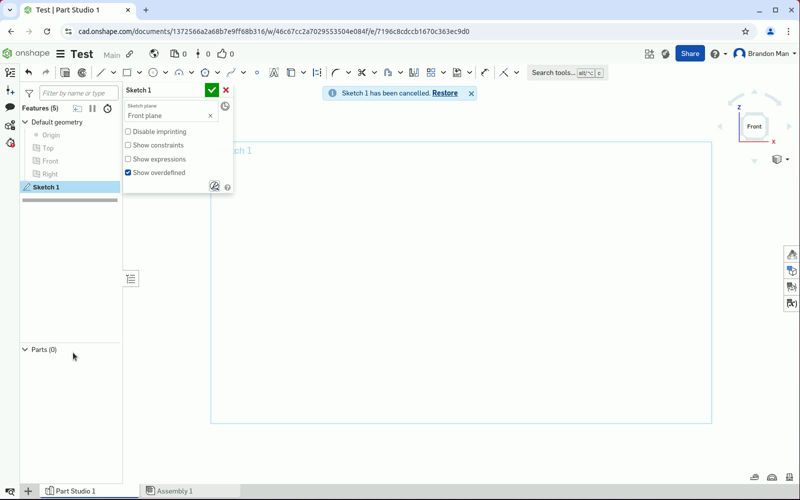
key(y)
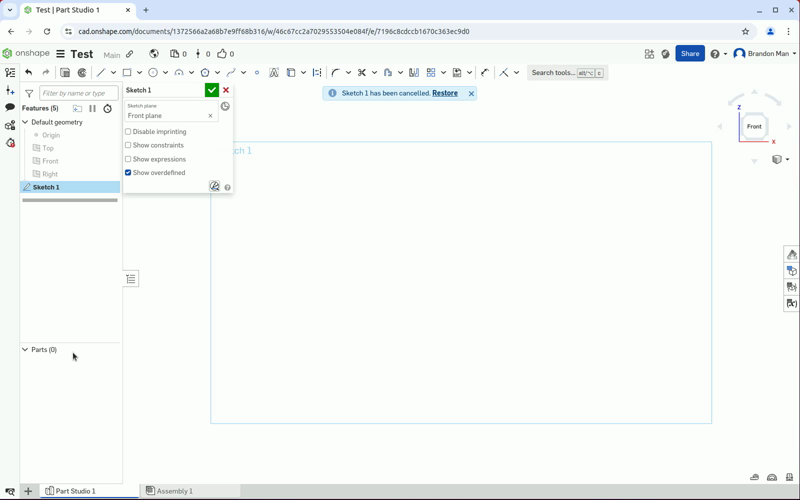
key(c)
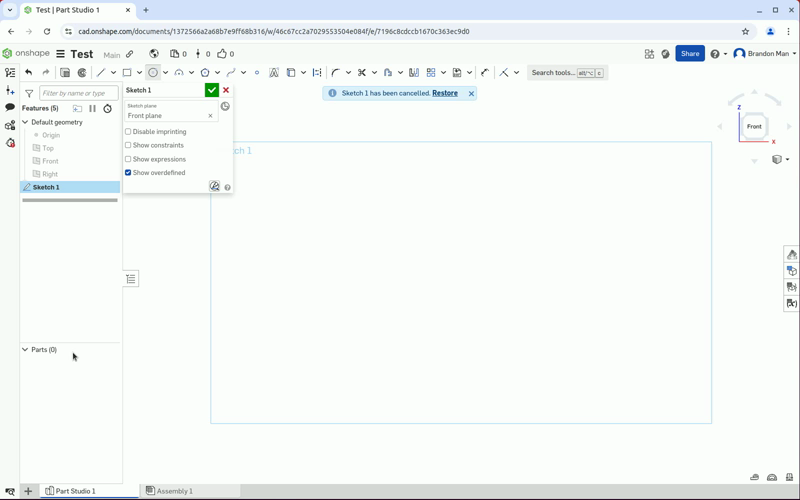
key_down(shift)
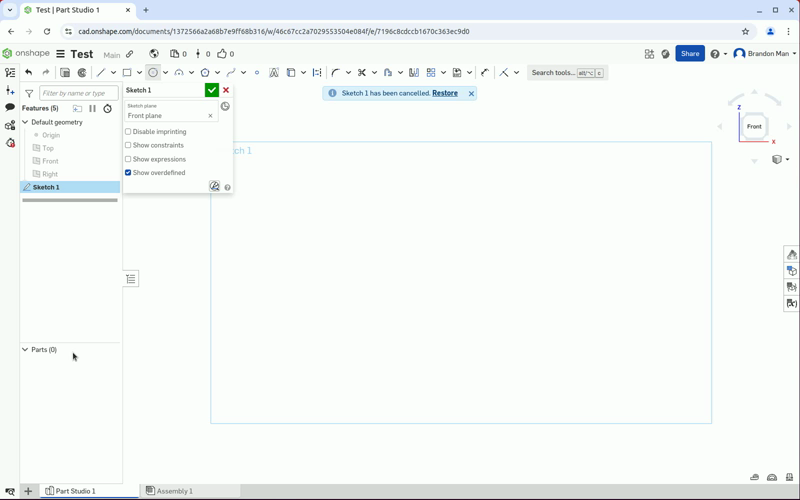
mouse_move(461, 282)
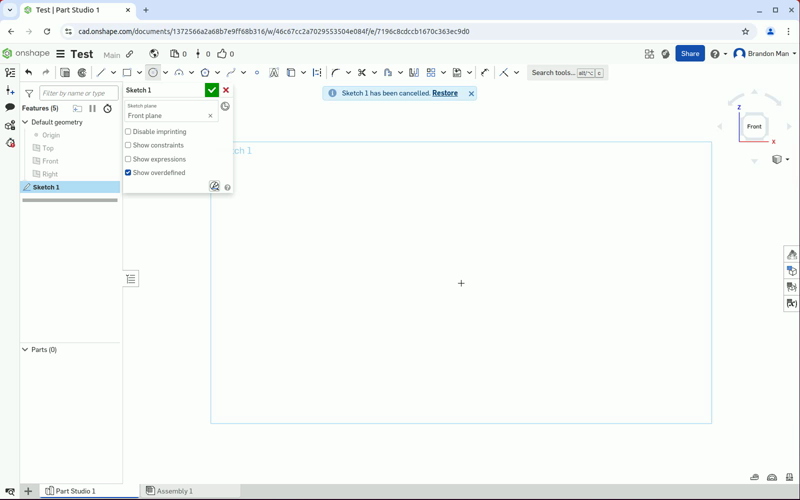
click(461, 282)
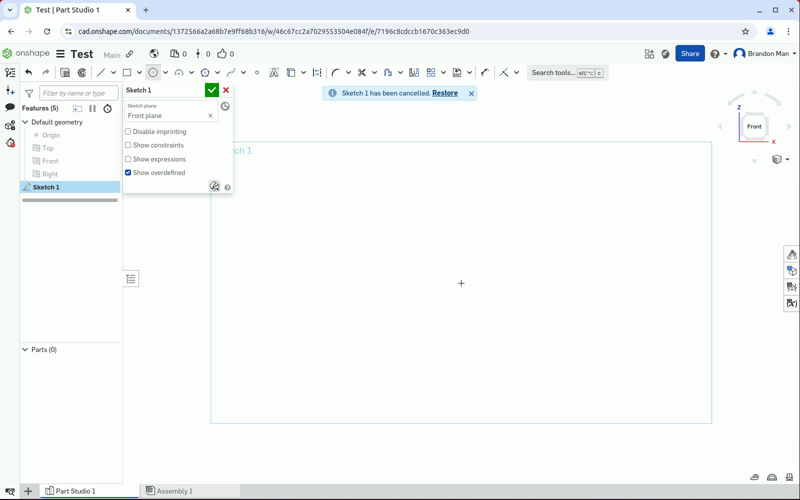
key_up(shift)
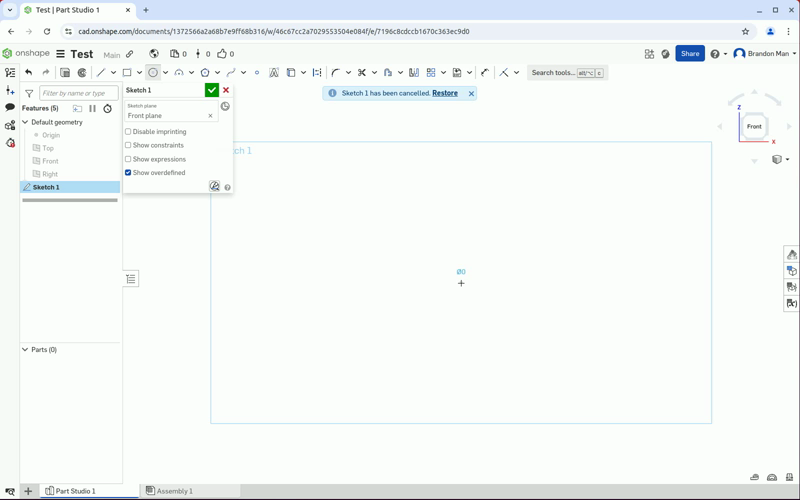
mouse_move(463, 282)
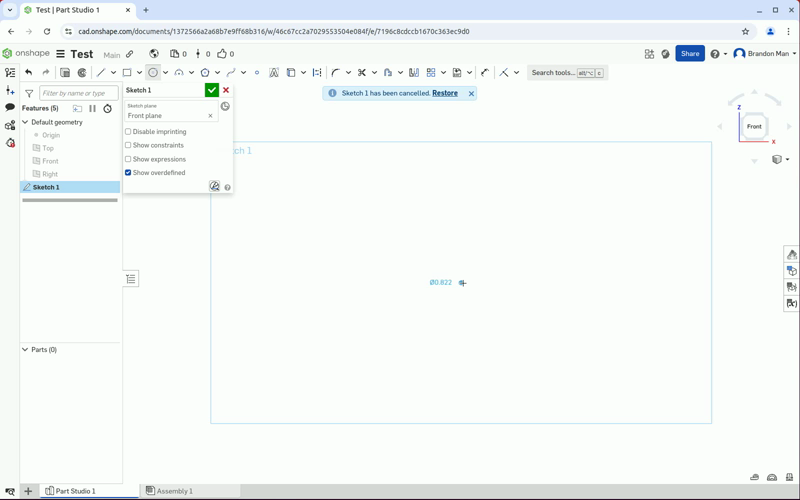
scroll(6)
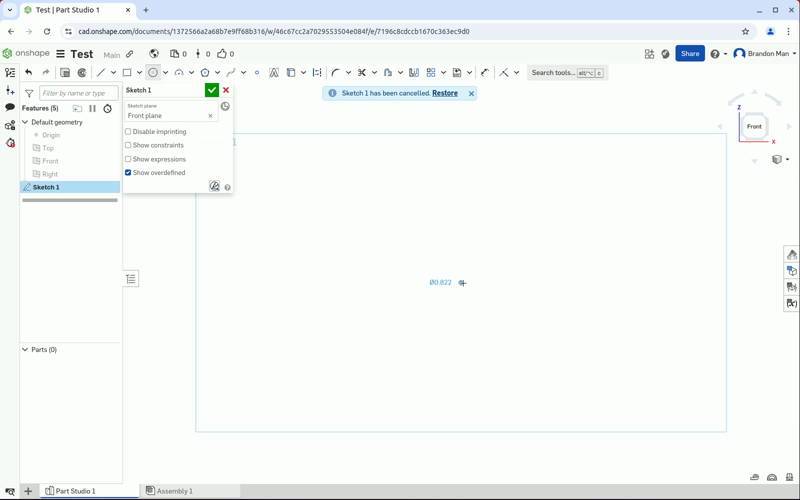
scroll(6)
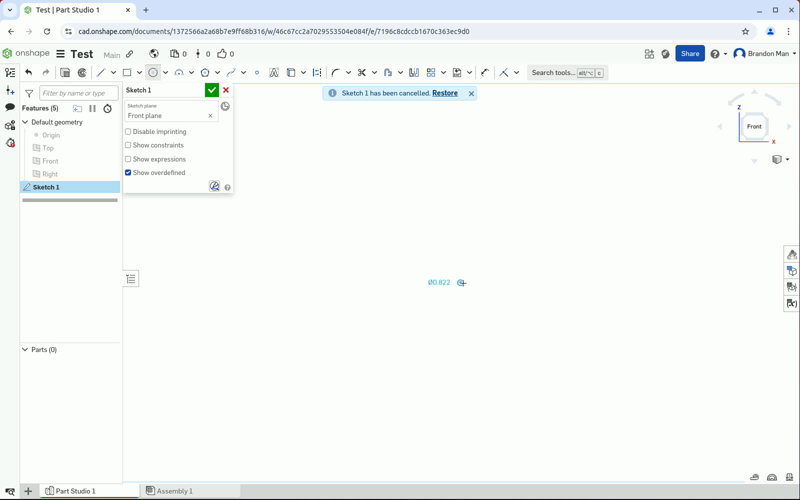
scroll(6)
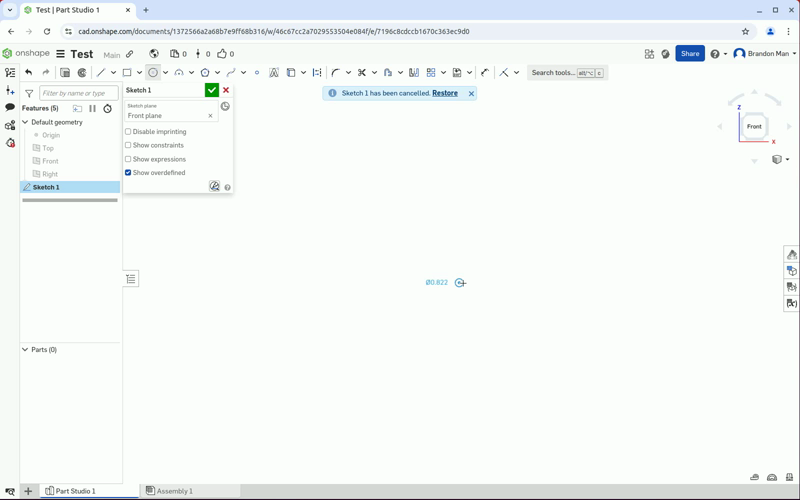
scroll(6)
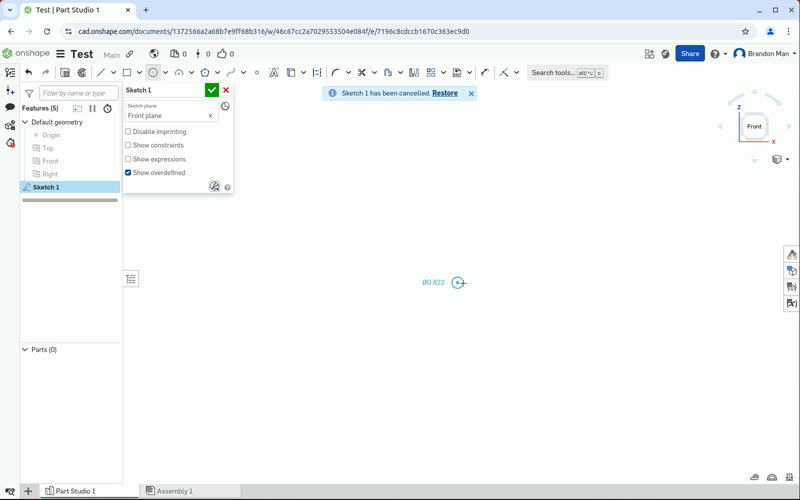
scroll(6)
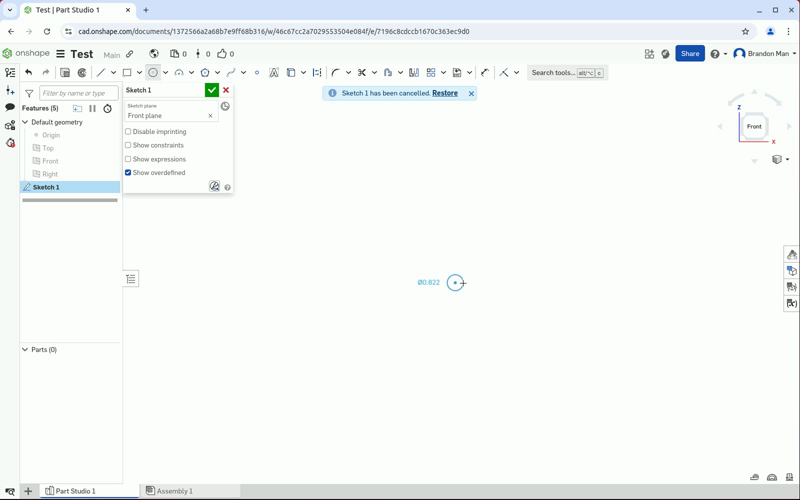
scroll(6)
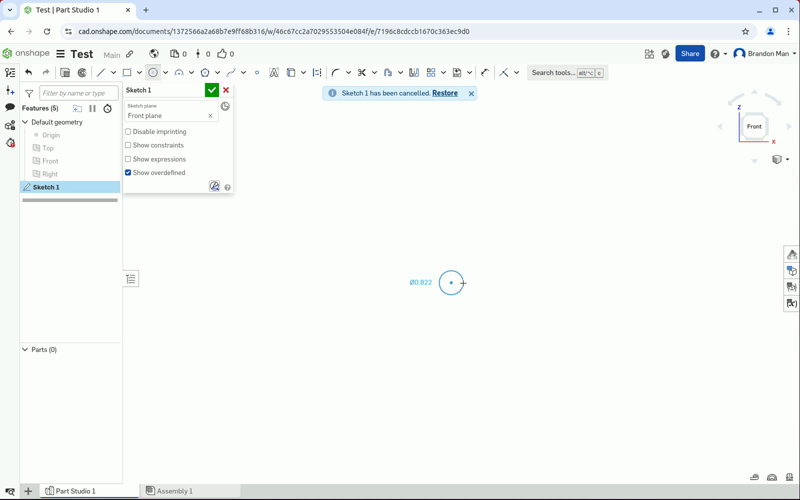
scroll(6)
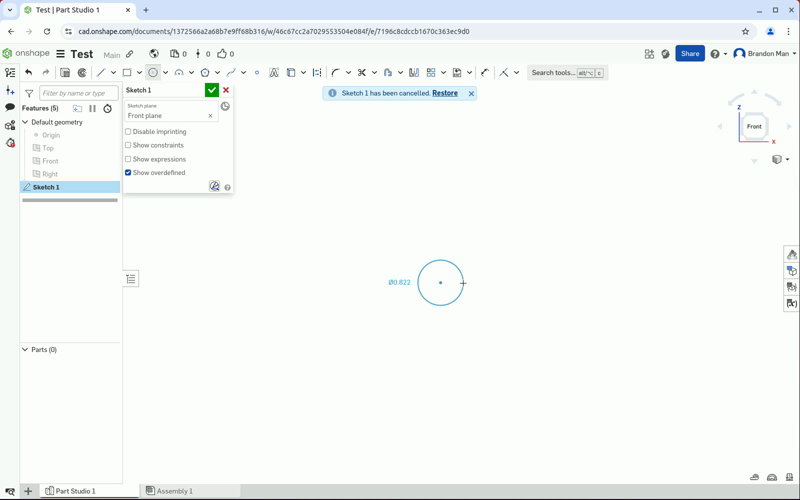
click(463, 282)
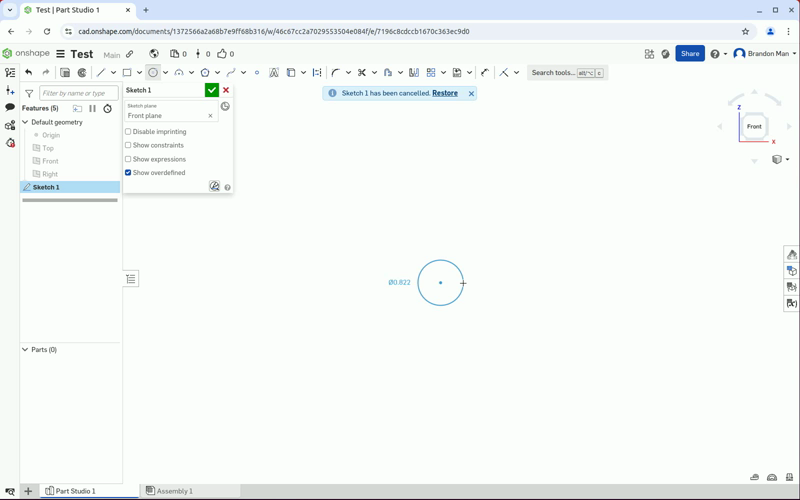
scroll(-6)
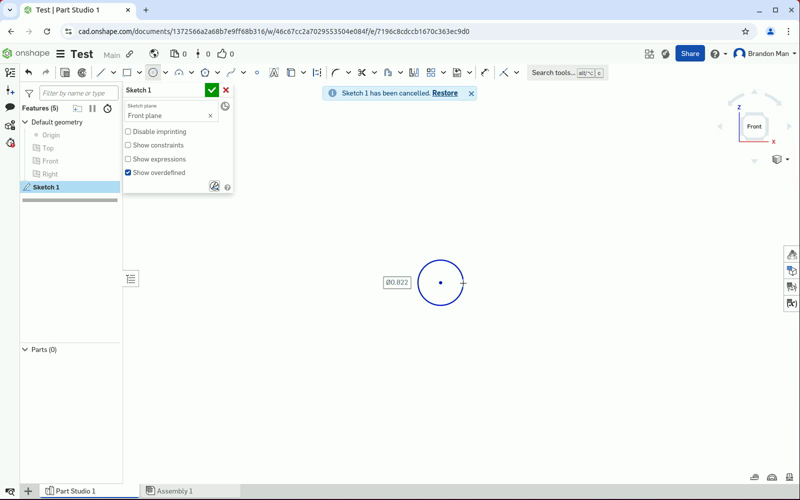
scroll(-6)
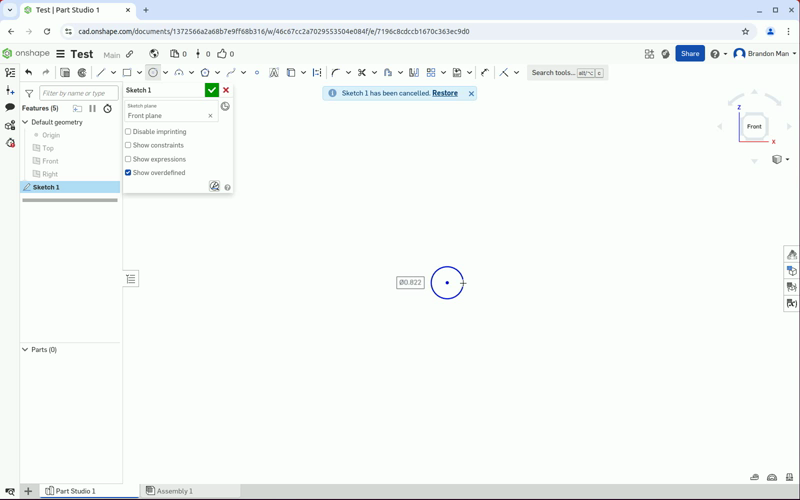
scroll(-6)
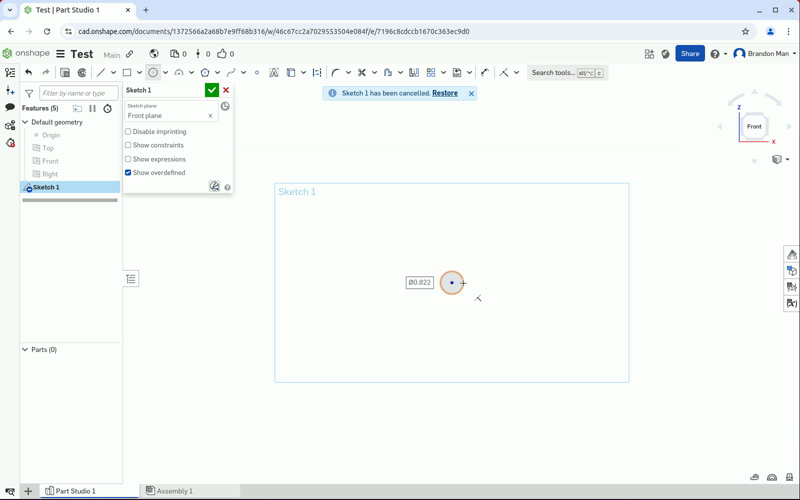
scroll(-6)
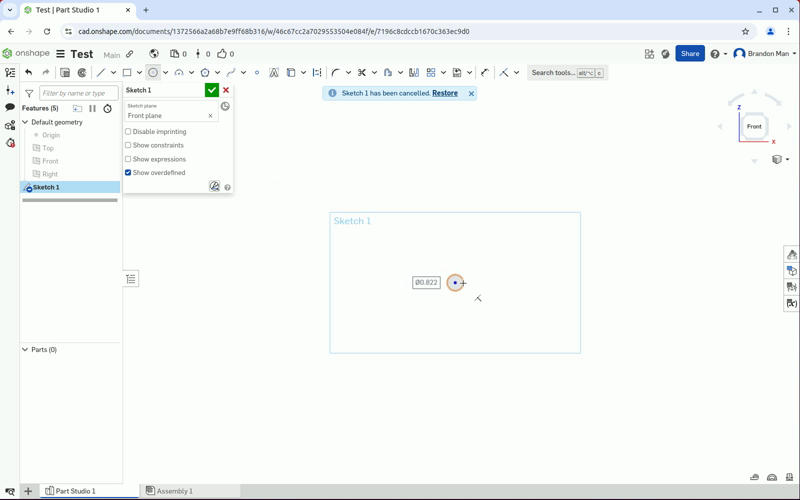
scroll(-6)
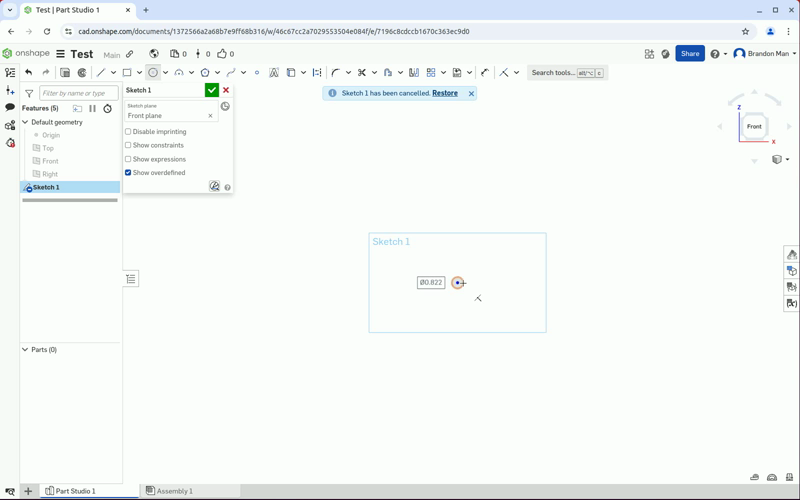
scroll(-6)
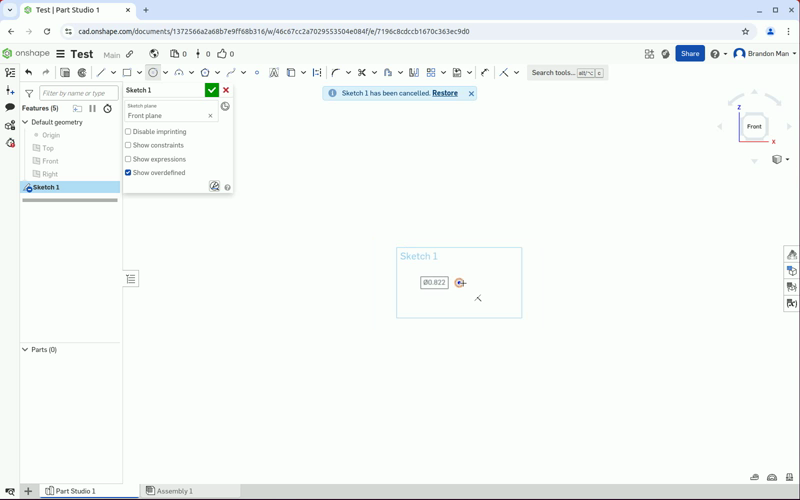
scroll(-6)
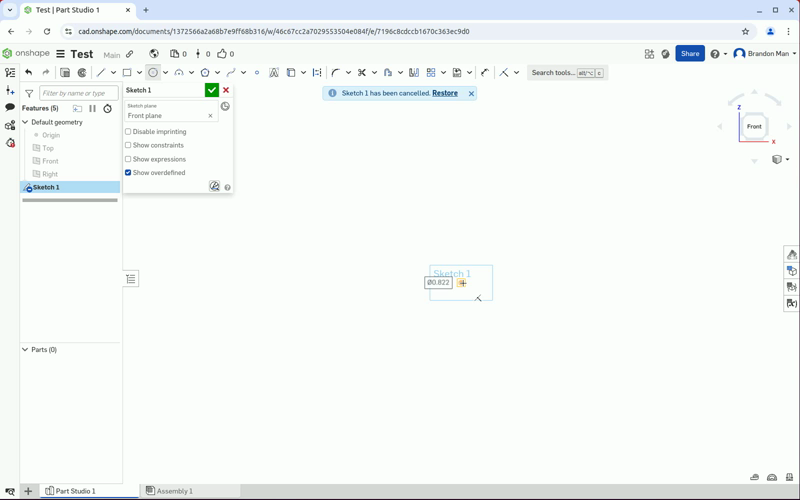
key(esc)
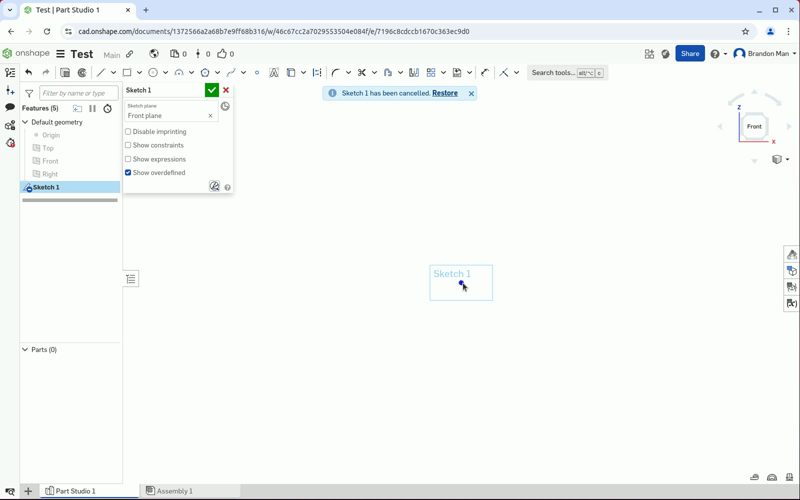
mouse_move(461, 284)
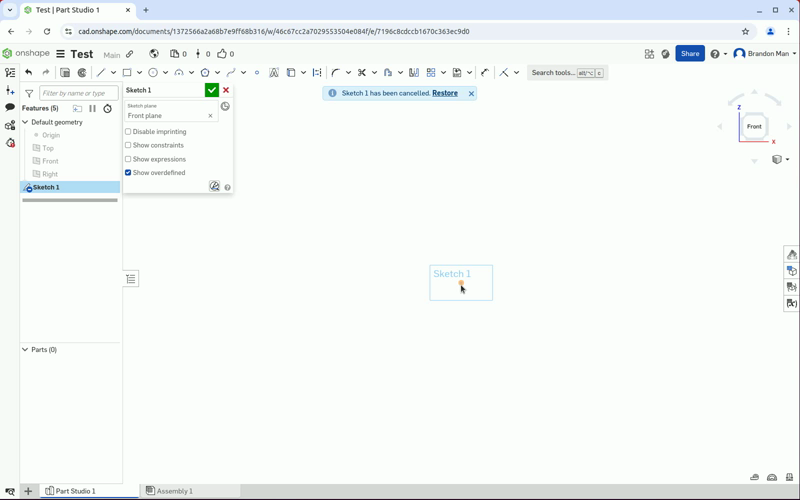
scroll(6)
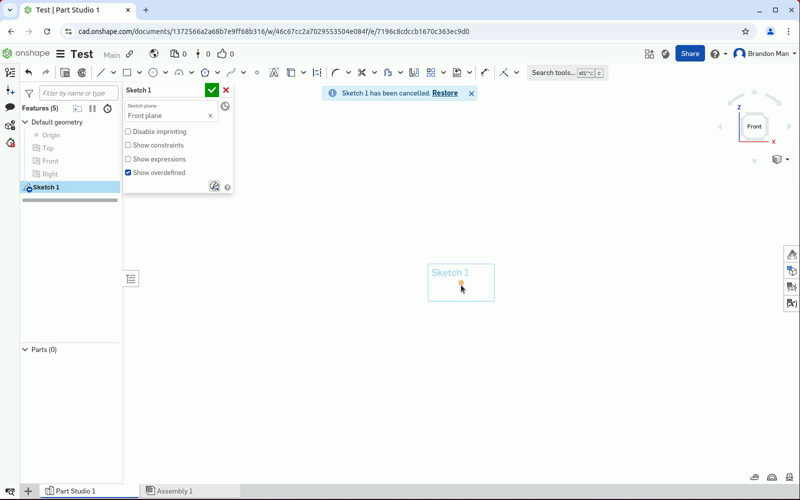
scroll(6)
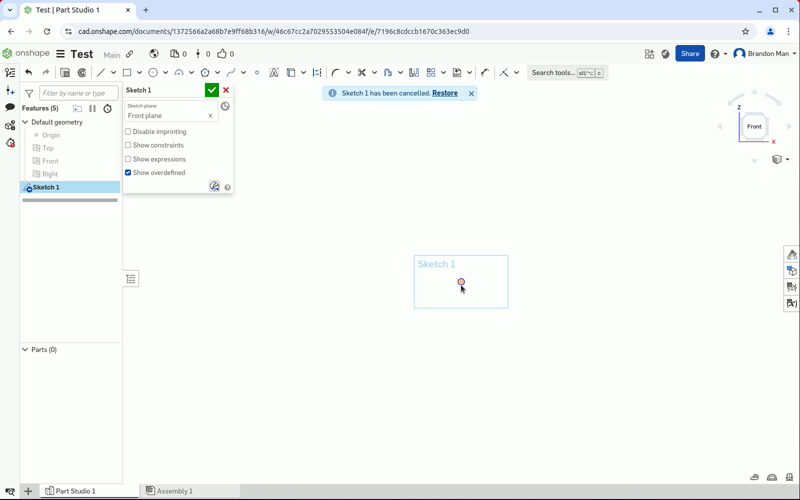
scroll(6)
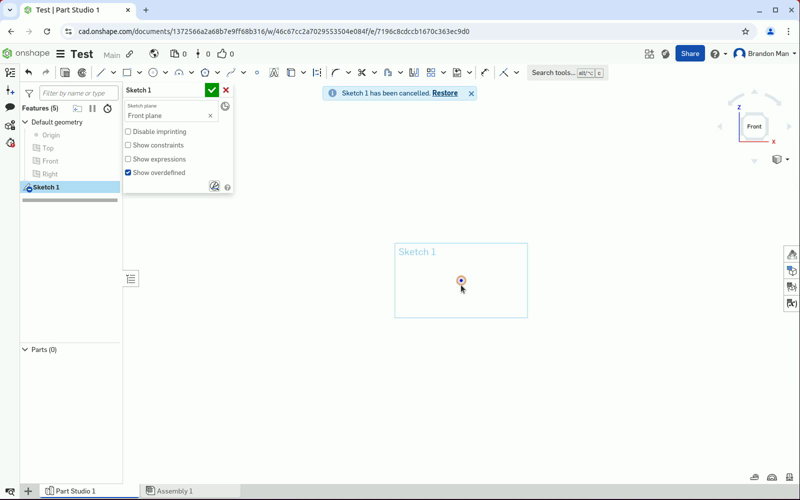
scroll(6)
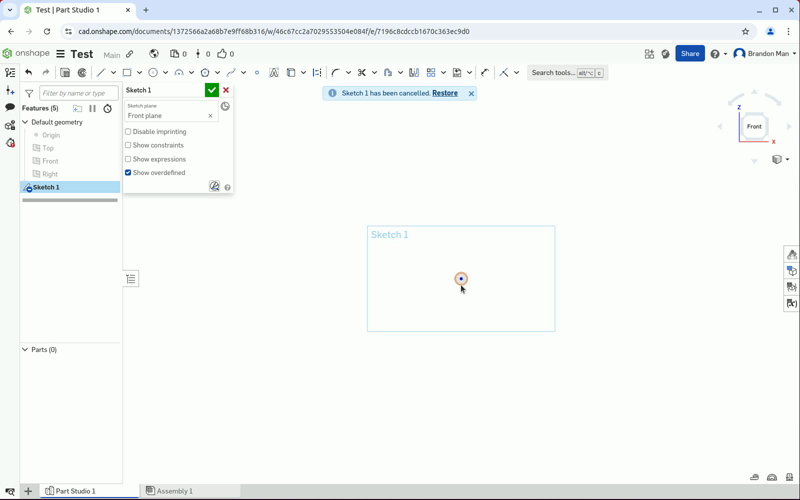
scroll(6)
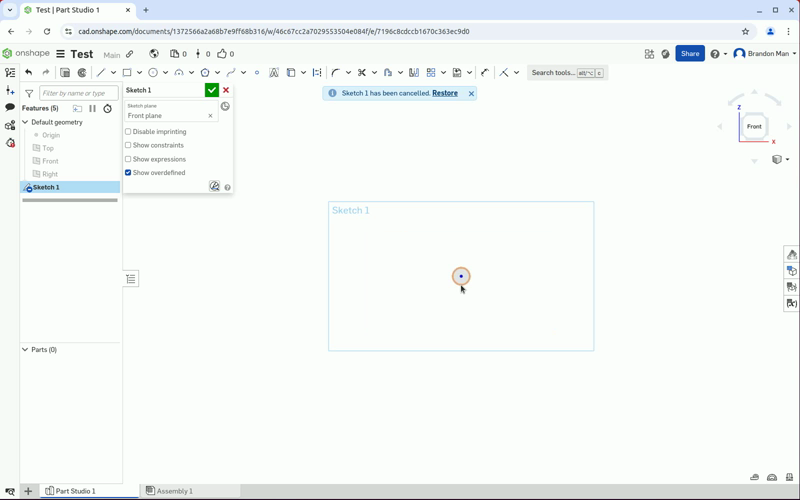
scroll(6)
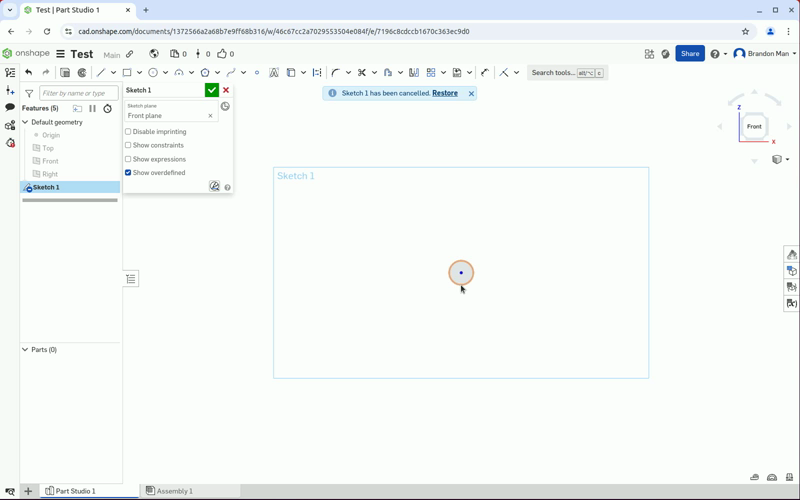
scroll(6)
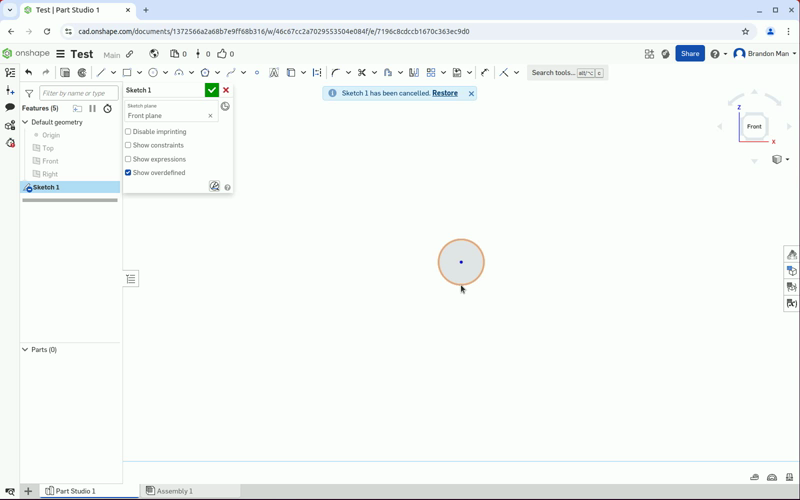
click(461, 284)
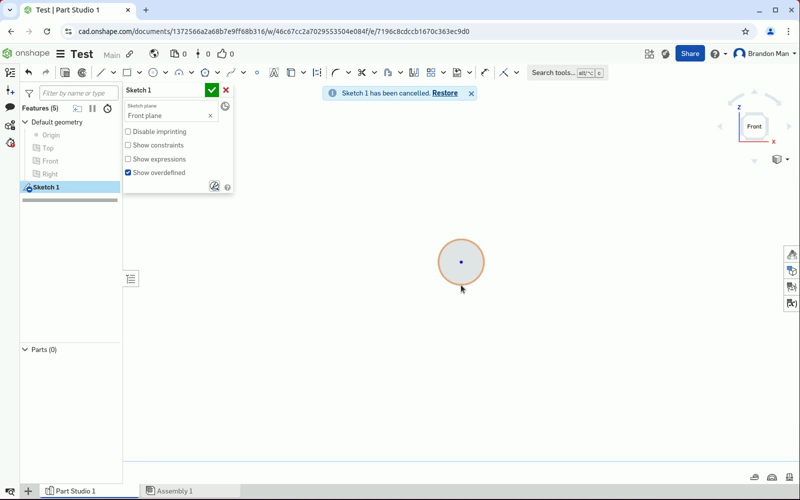
scroll(-6)
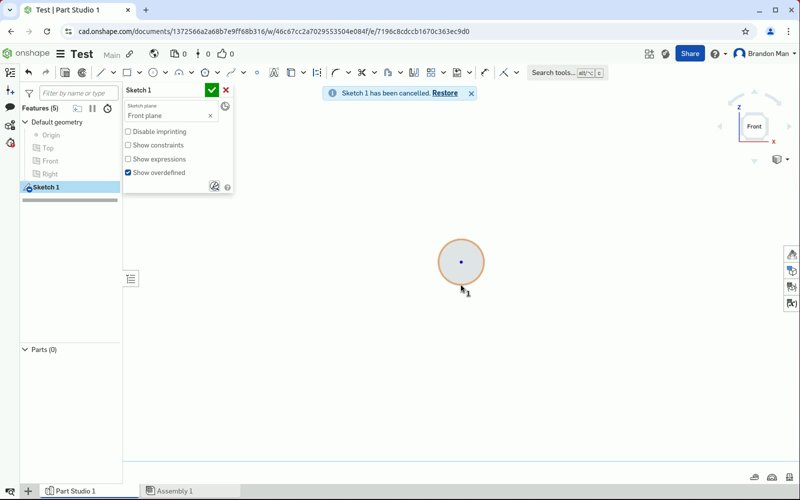
scroll(-6)
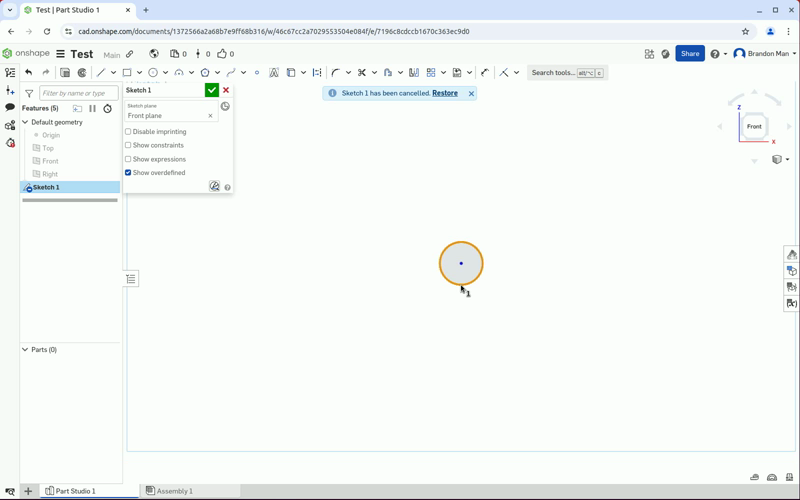
scroll(-6)
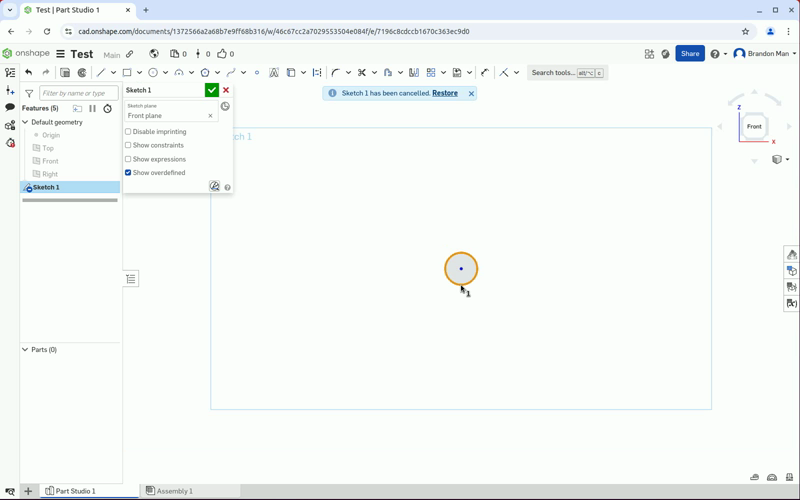
scroll(-6)
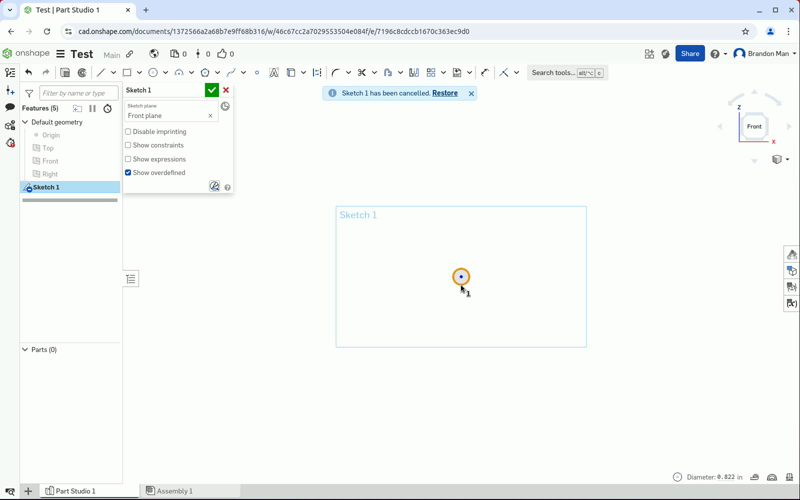
scroll(-6)
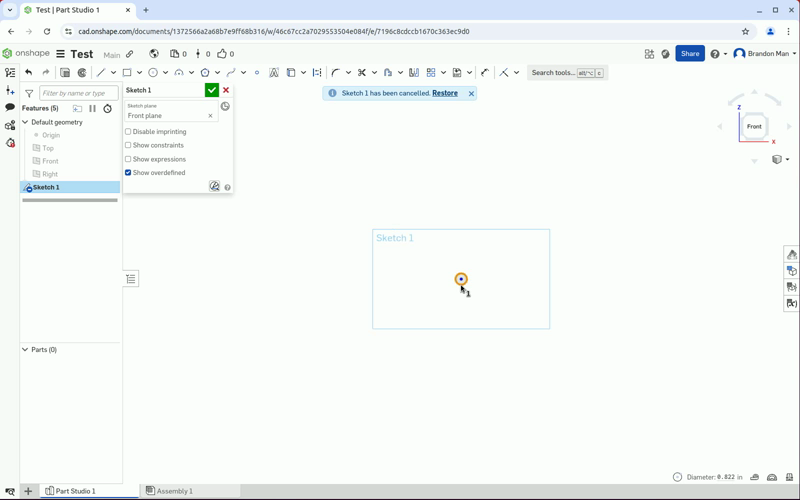
scroll(-6)
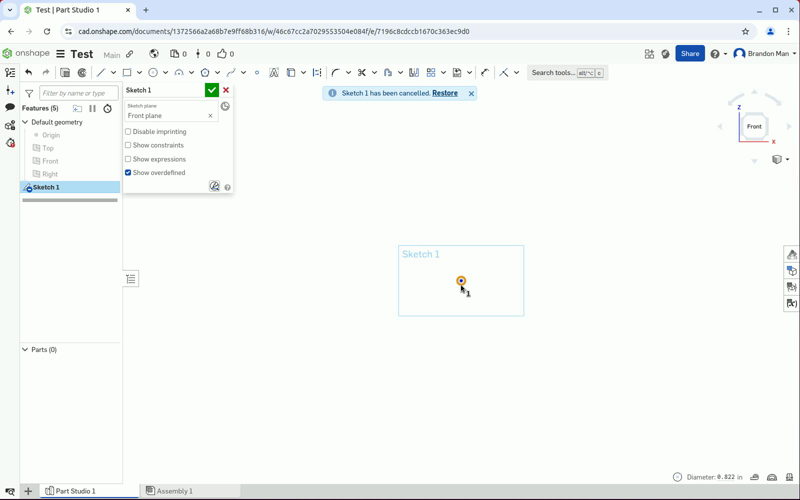
scroll(-6)
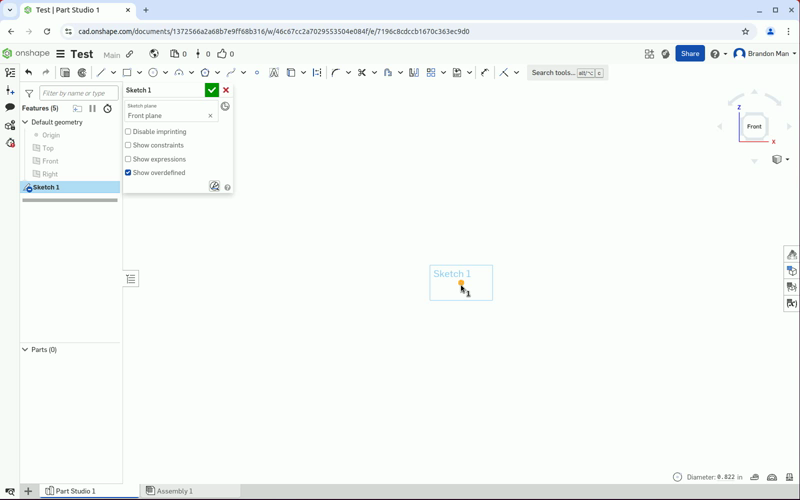
mouse_move(73, 352)
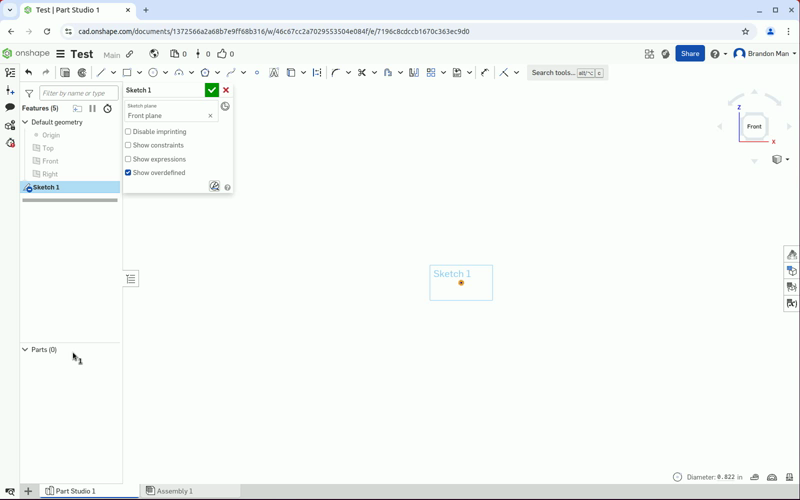
key(shift+y)
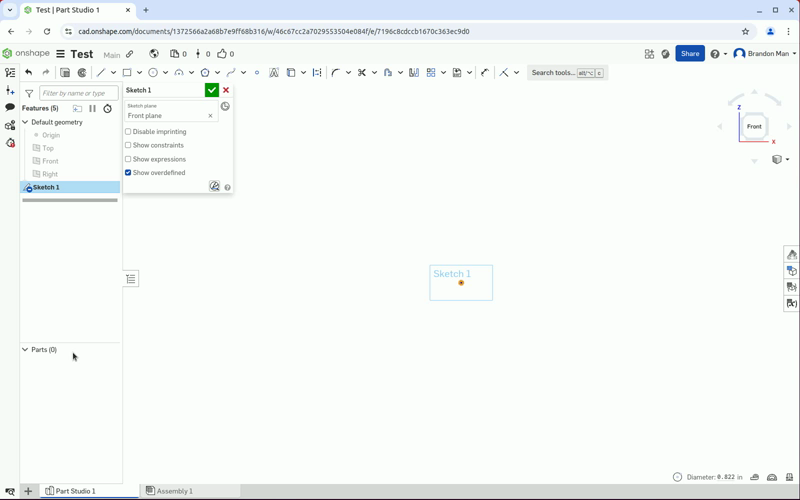
key(shift+e)
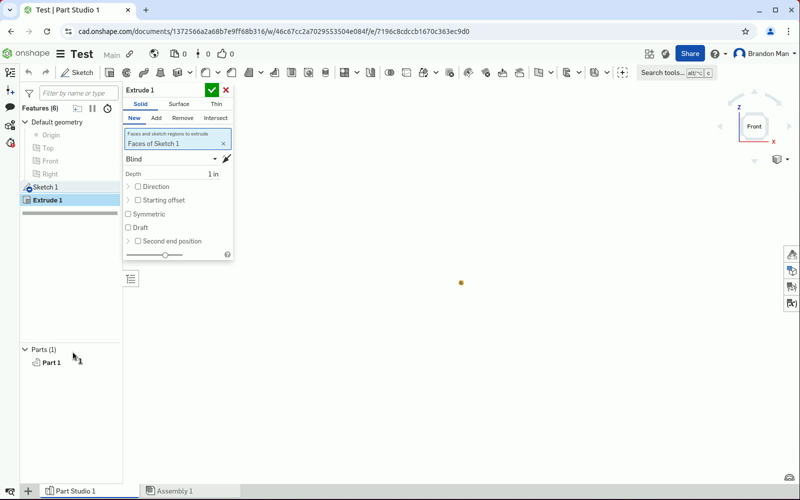
mouse_move(143, 106)
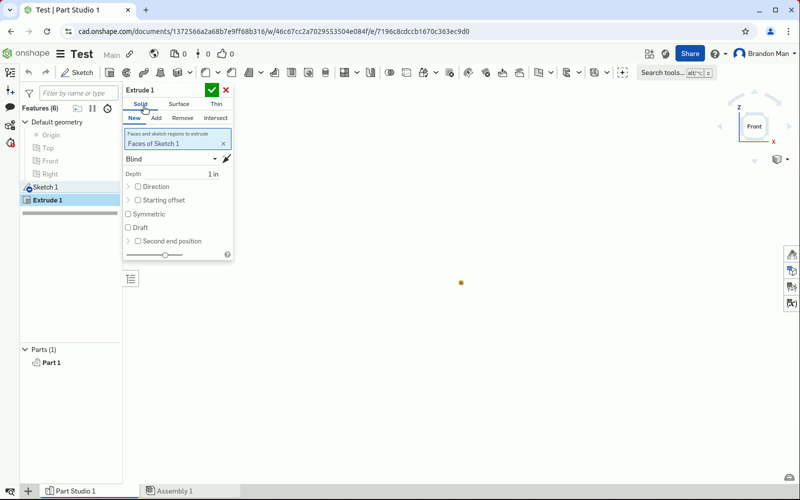
click(143, 106)
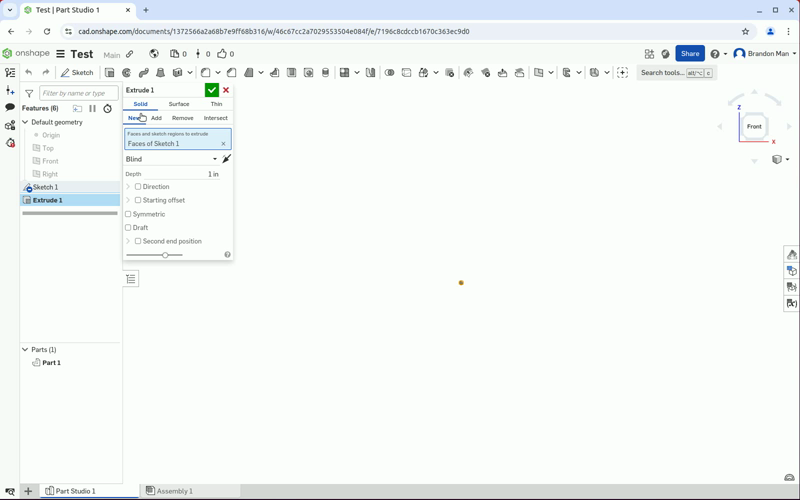
mouse_move(137, 120)
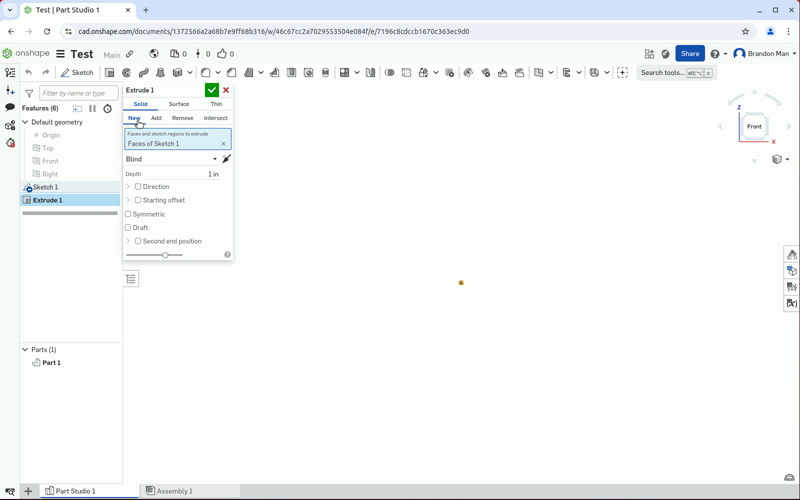
click(137, 120)
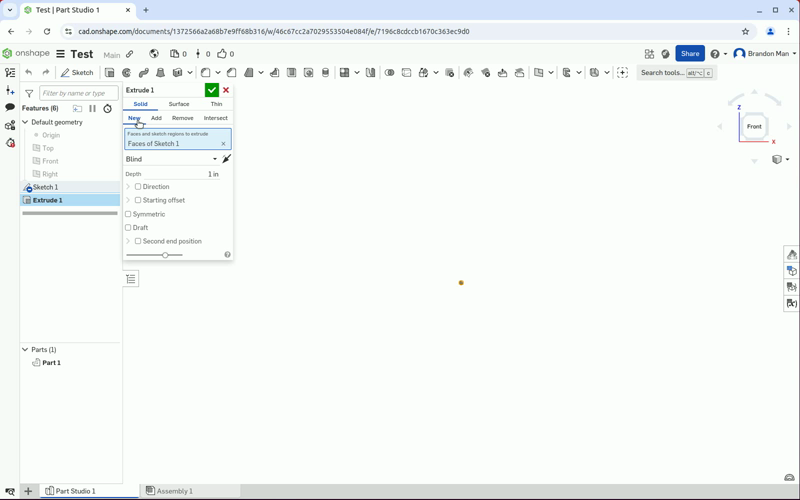
key(tab, 4)
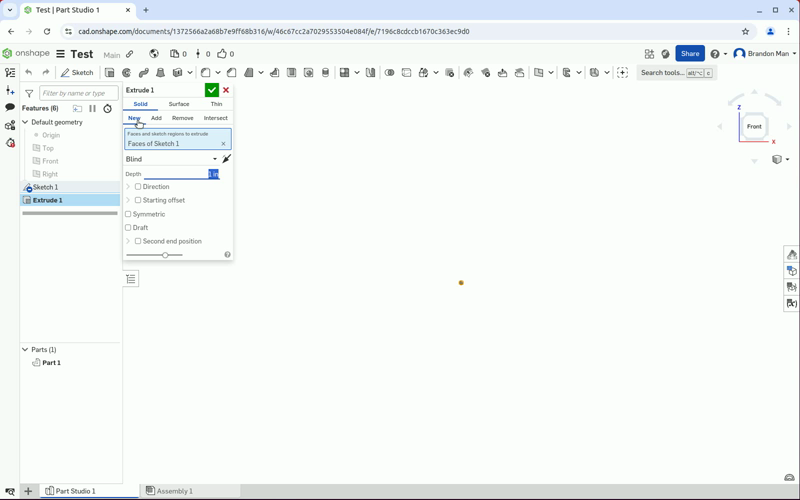
text(-23.108)
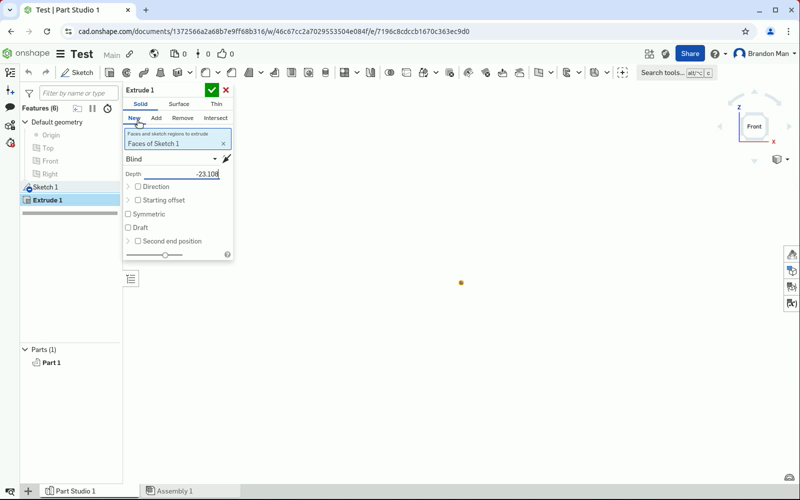
key(enter)
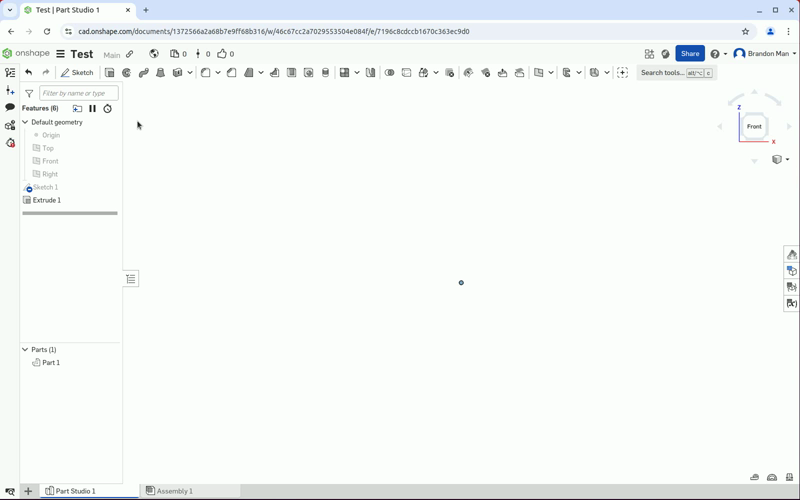
key(shift+h)
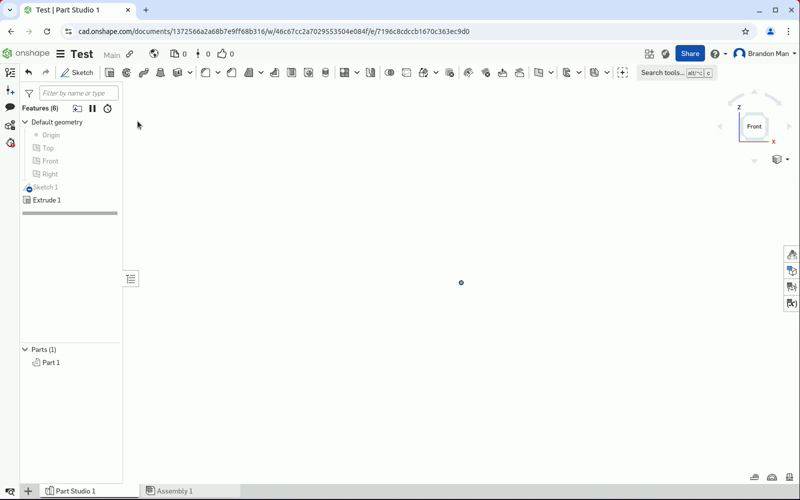
key(shift+h)
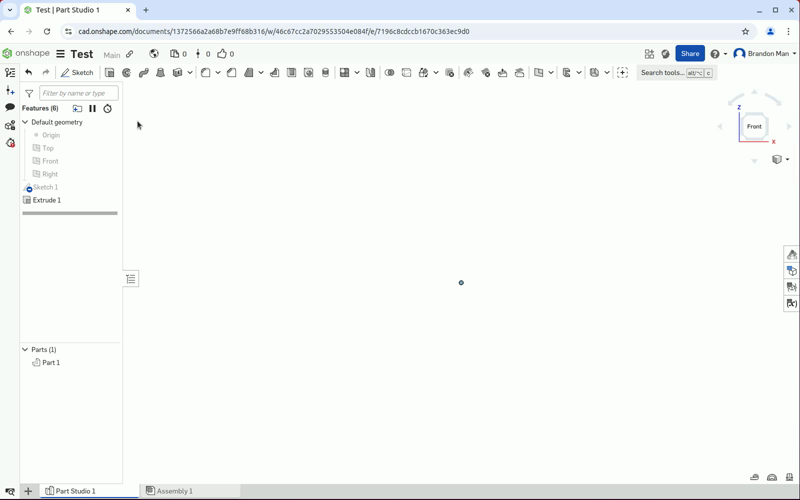
mouse_move(73, 189)
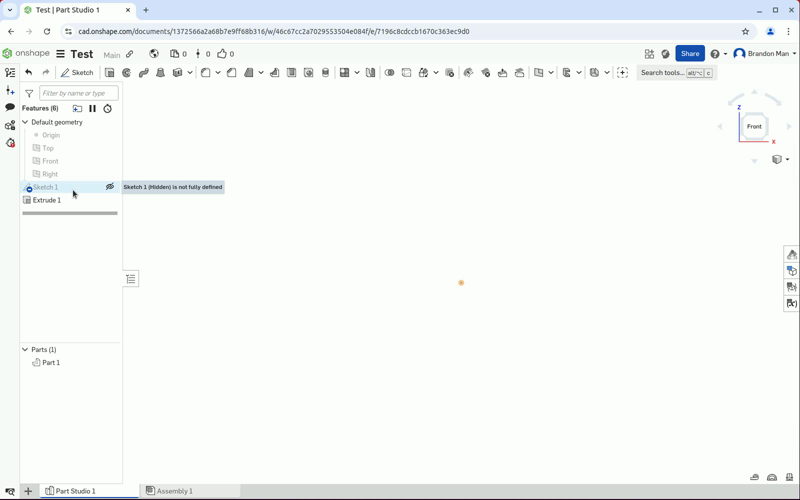
click(73, 189)
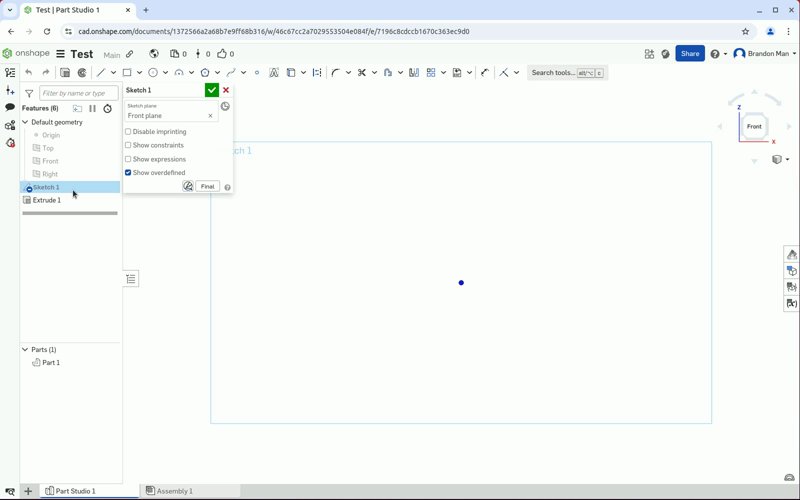
mouse_move(229, 92)
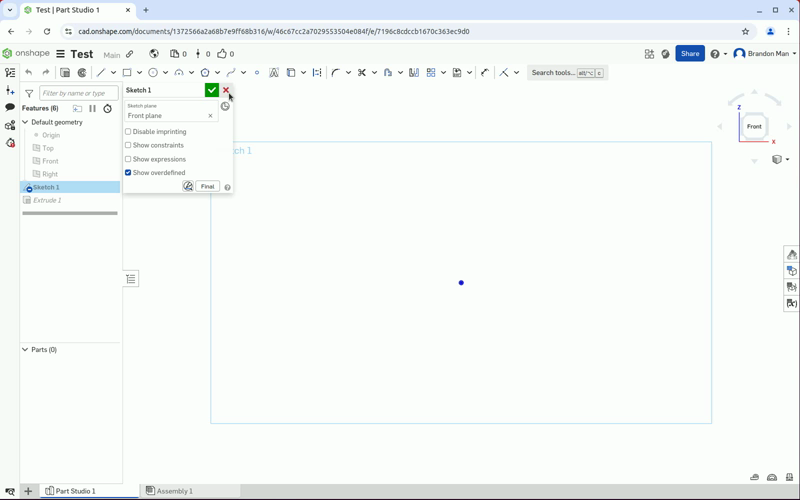
click(229, 92)
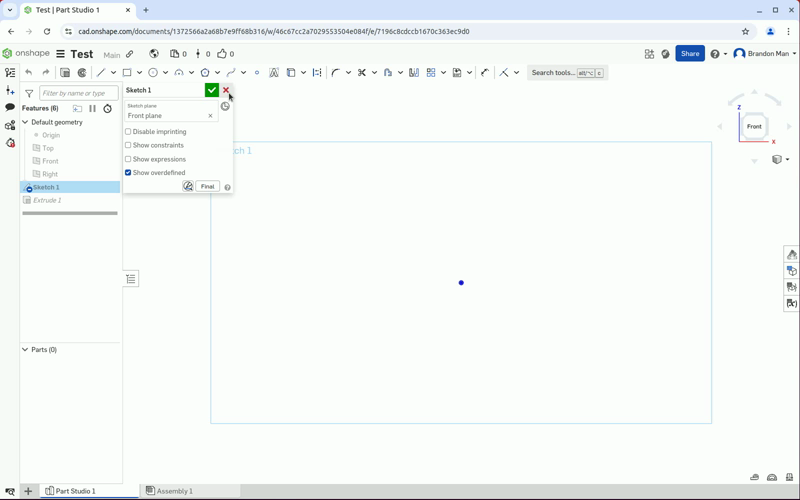
key(shift+s)
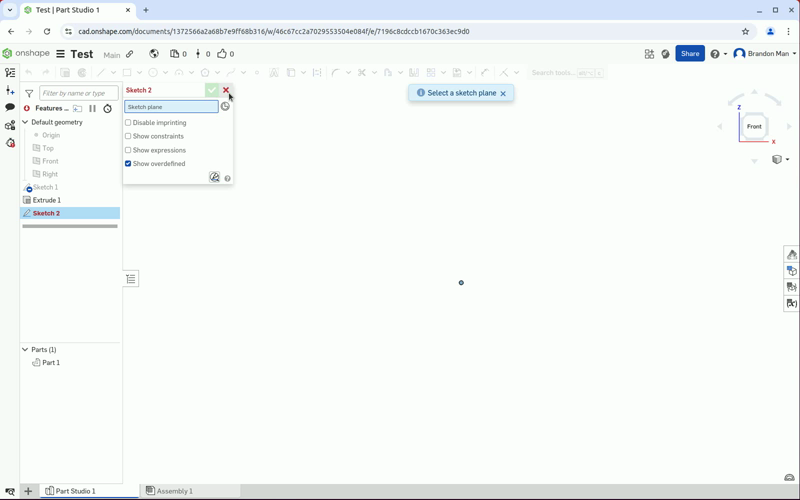
mouse_move(73, 163)
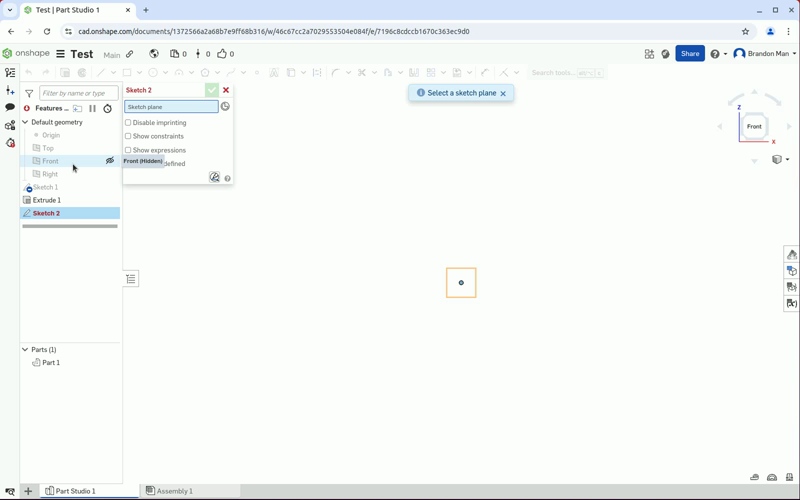
click(73, 163)
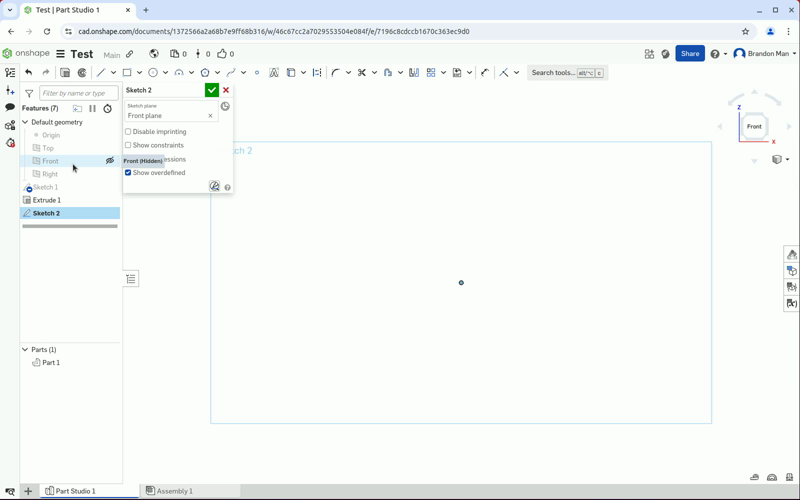
mouse_move(73, 352)
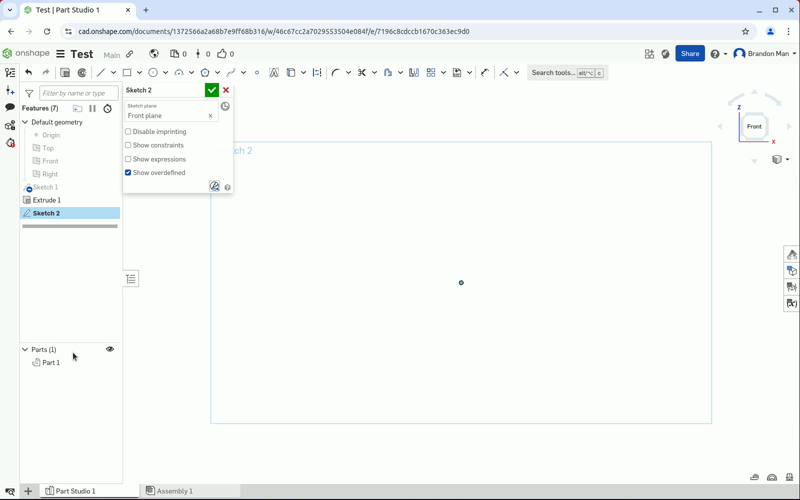
key(y)
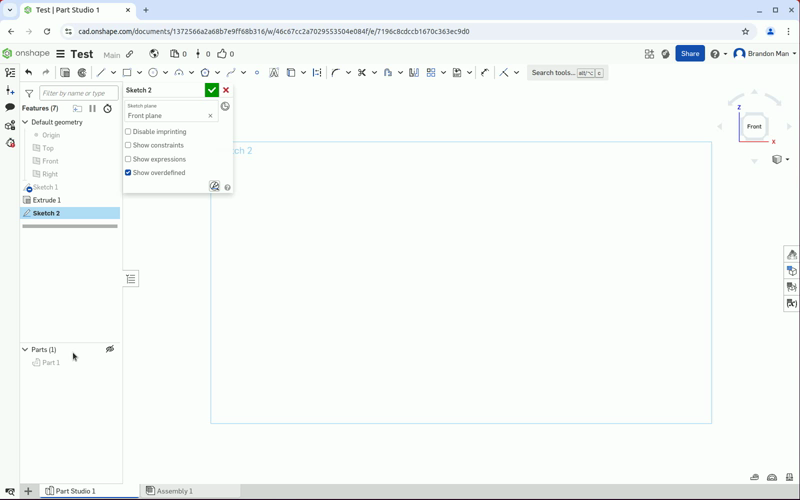
key(c)
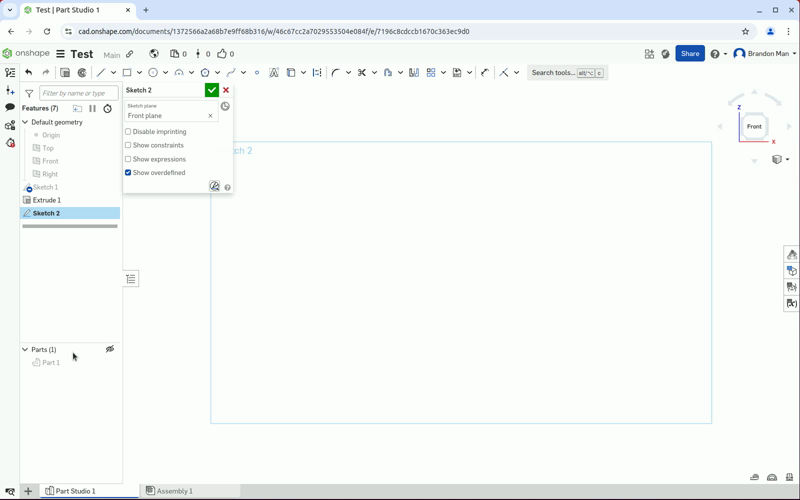
key_down(shift)
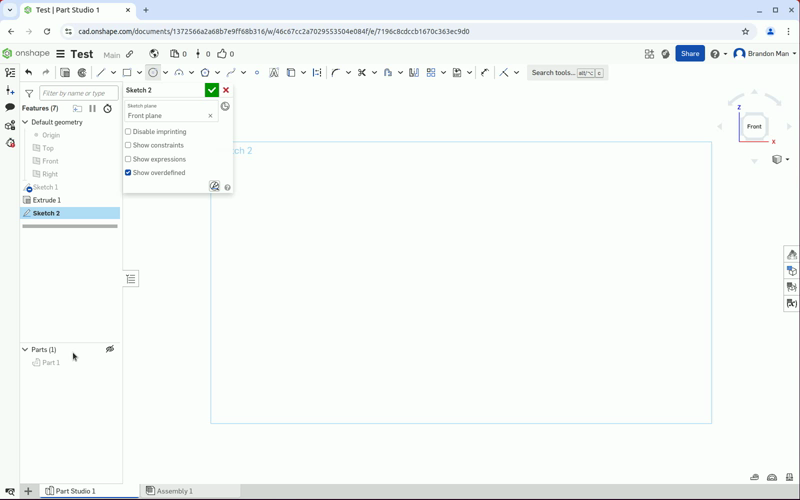
mouse_move(463, 282)
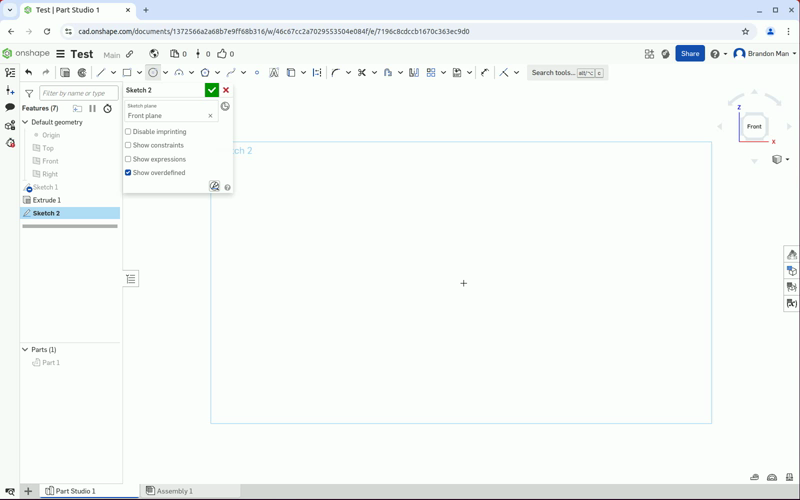
click(463, 282)
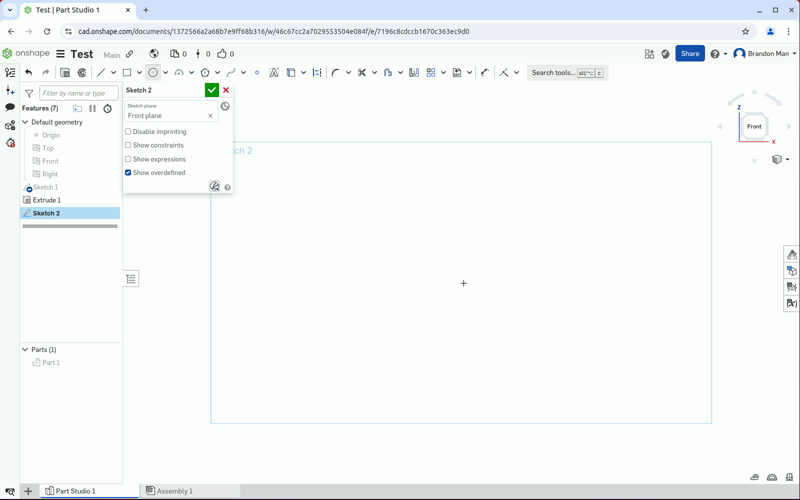
key_up(shift)
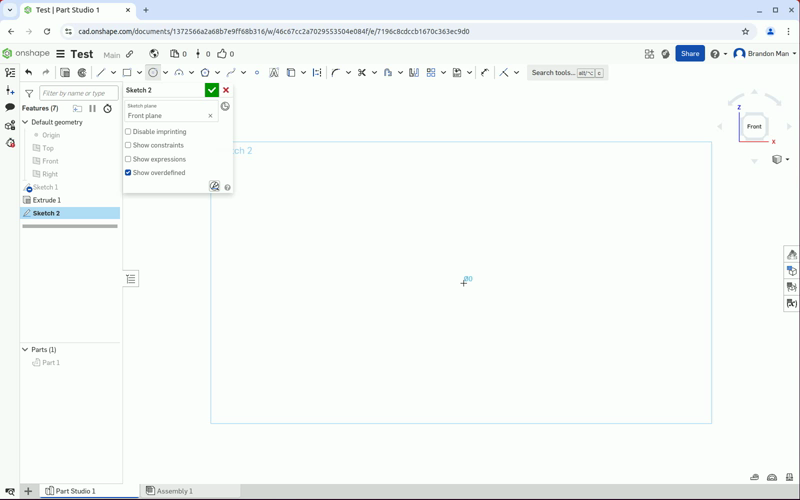
mouse_move(465, 282)
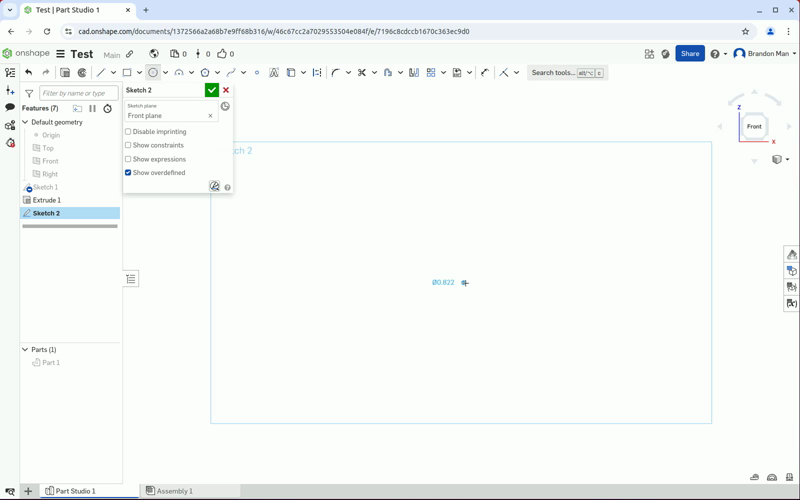
scroll(6)
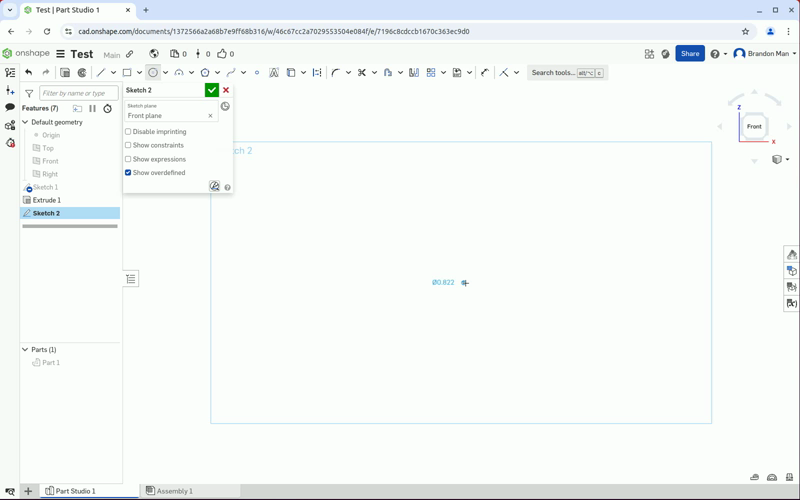
scroll(6)
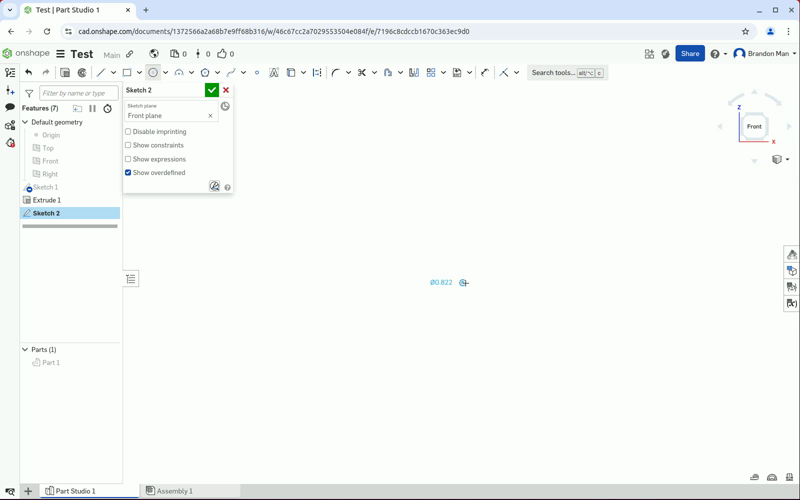
scroll(6)
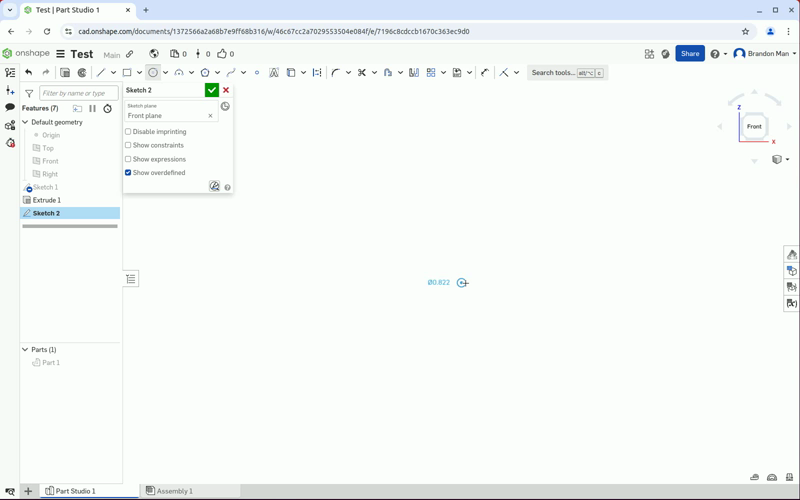
scroll(6)
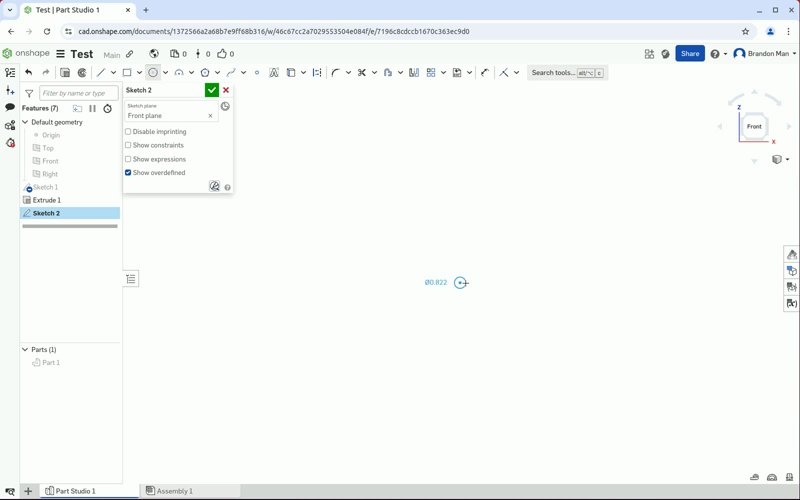
scroll(6)
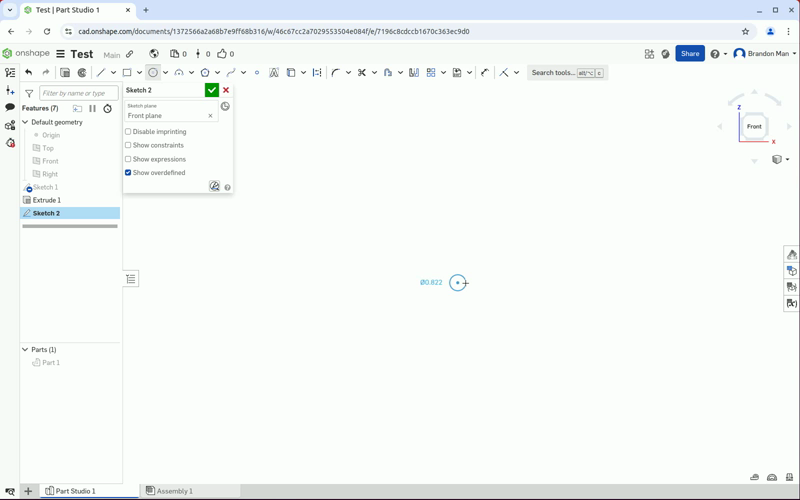
scroll(6)
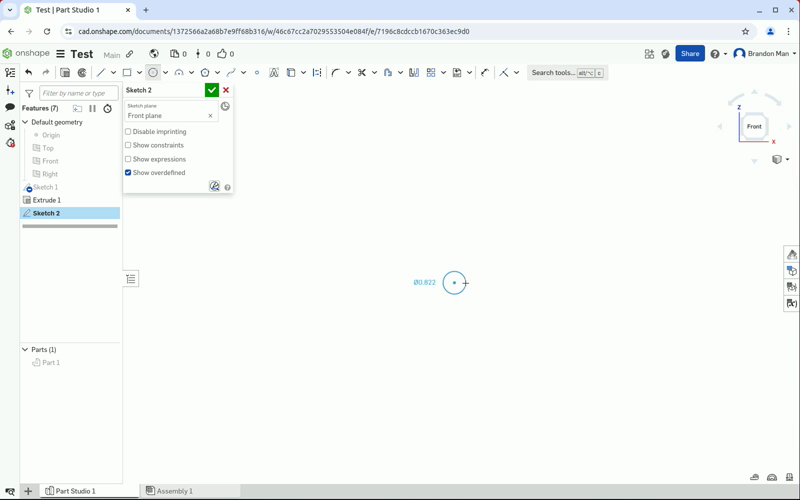
scroll(6)
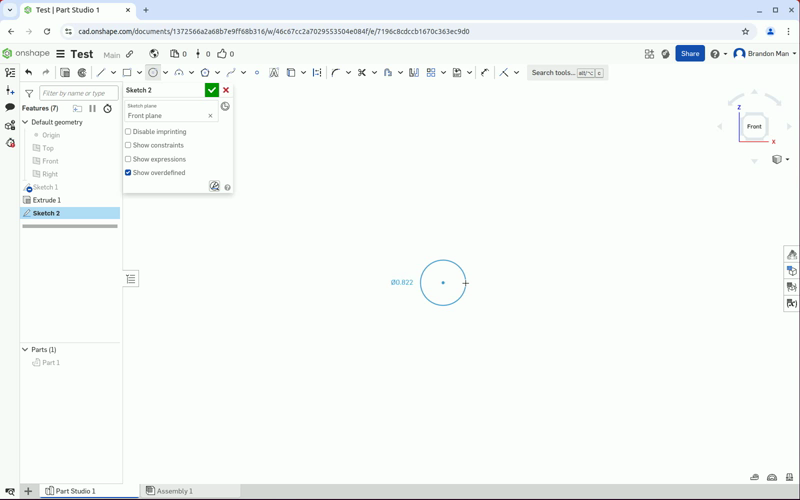
click(465, 282)
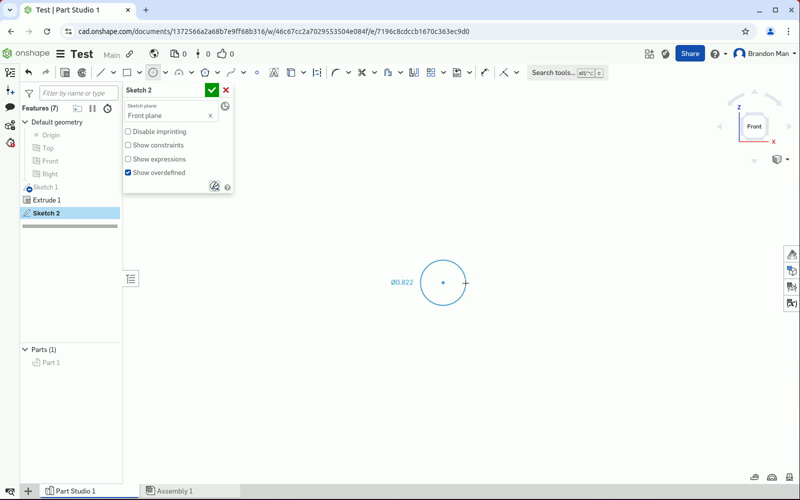
scroll(-6)
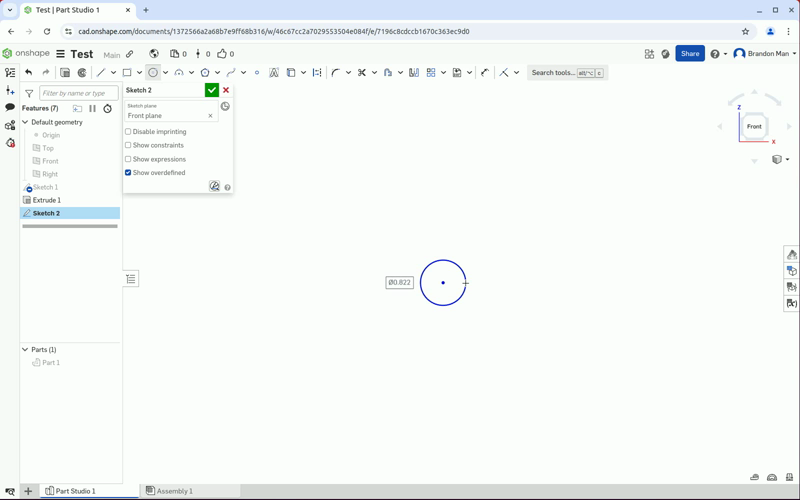
scroll(-6)
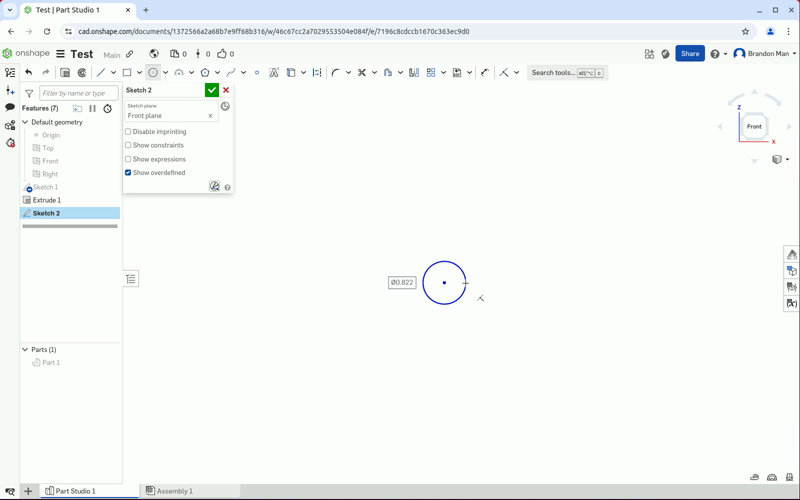
scroll(-6)
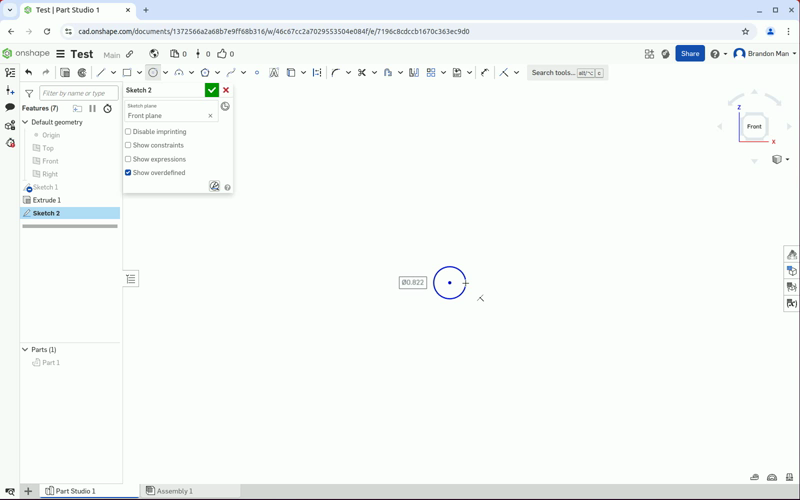
scroll(-6)
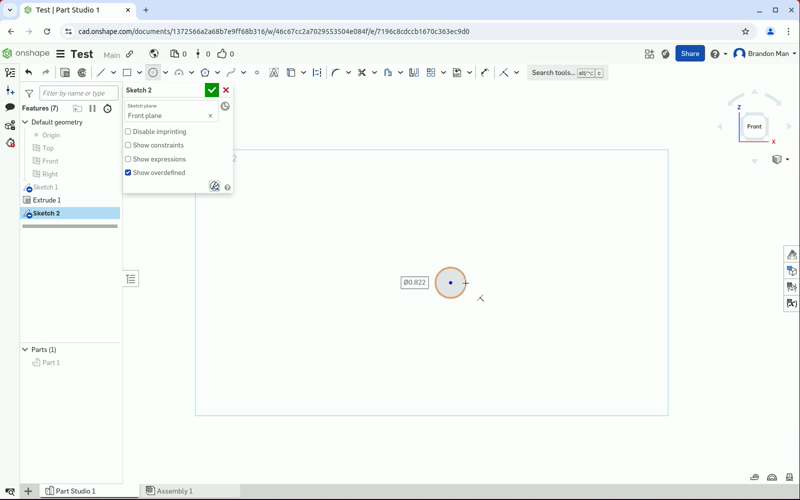
scroll(-6)
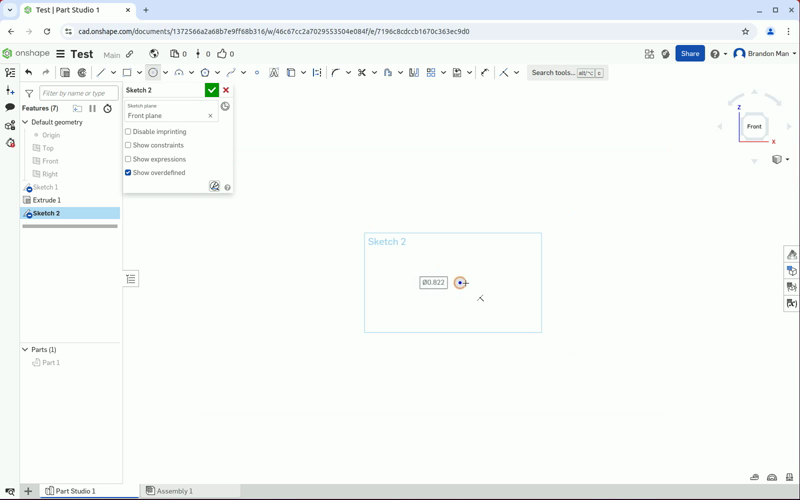
scroll(-6)
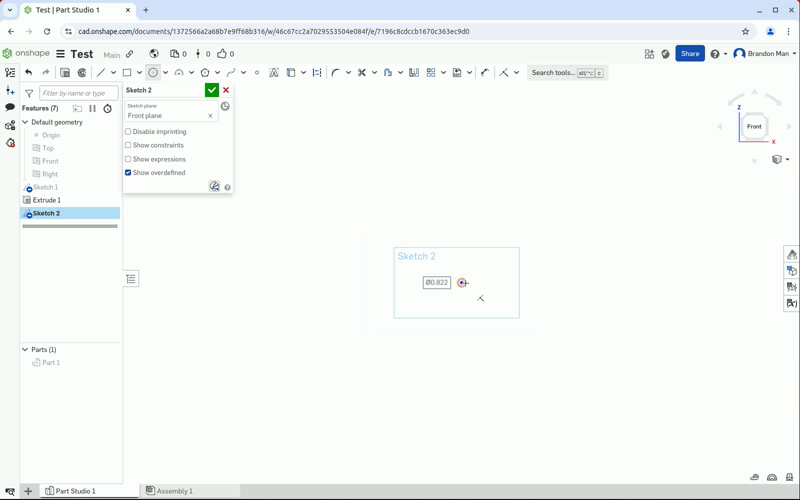
scroll(-6)
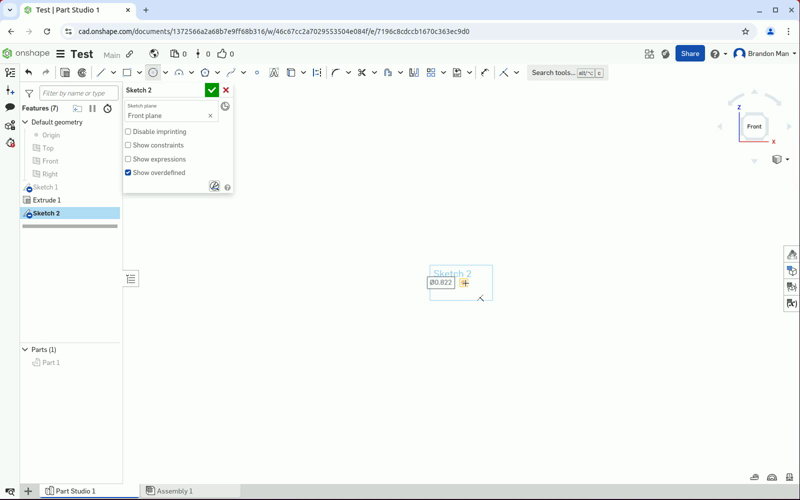
key(esc)
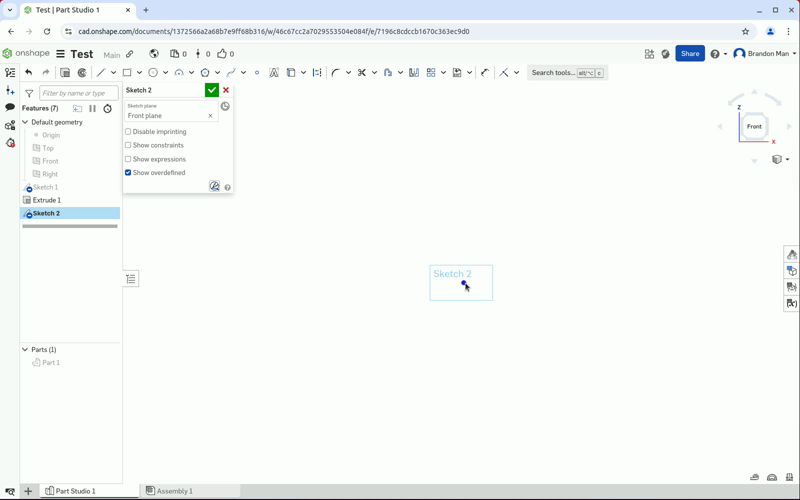
mouse_move(462, 282)
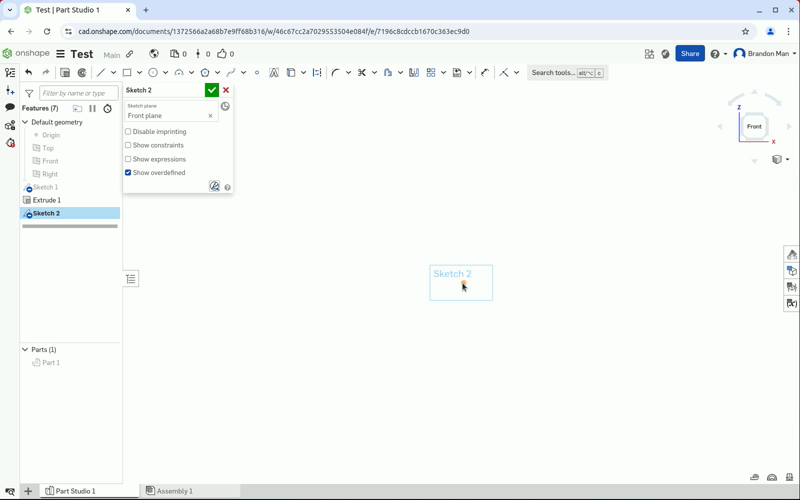
scroll(6)
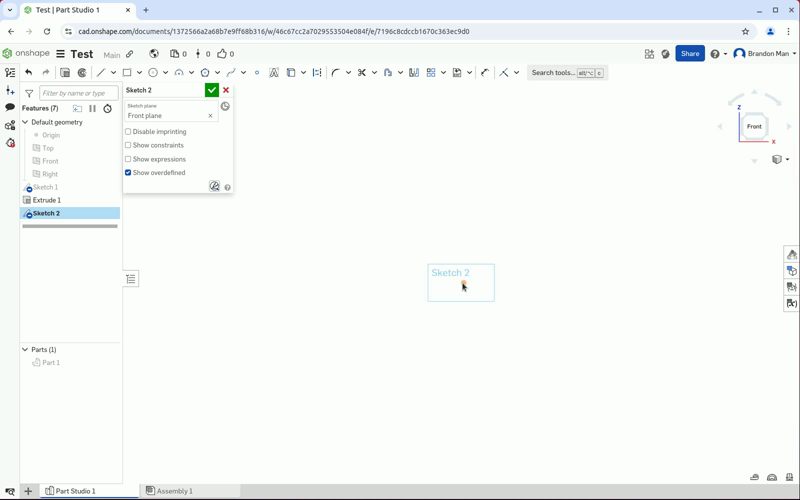
scroll(6)
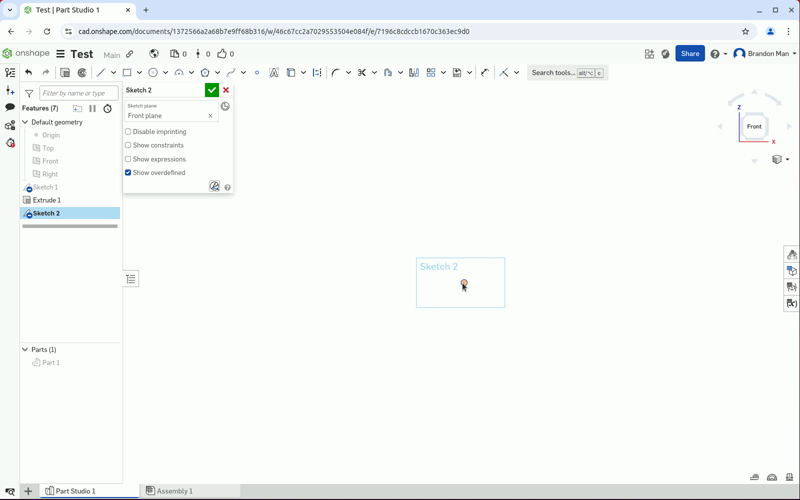
scroll(6)
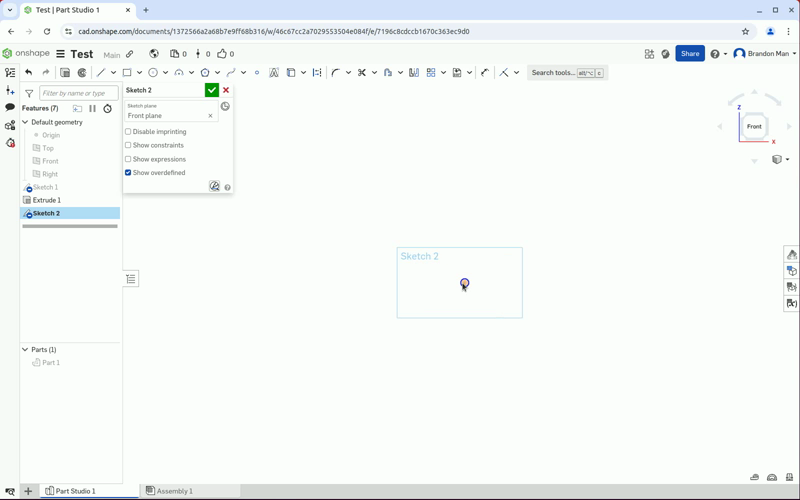
scroll(6)
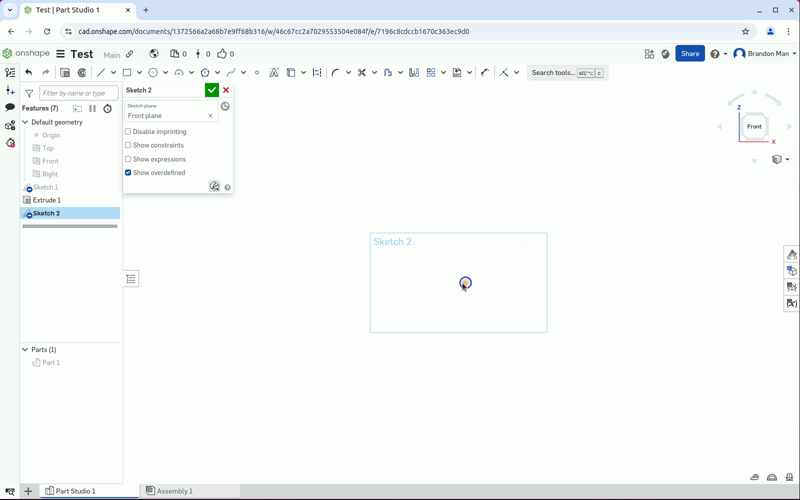
scroll(6)
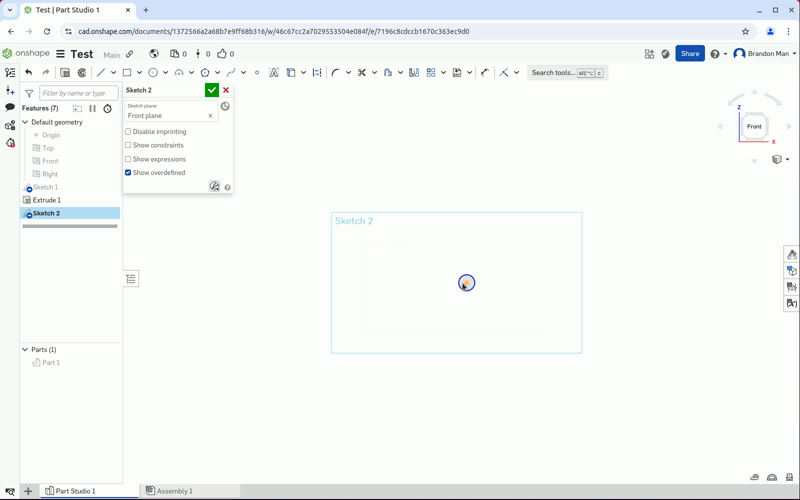
scroll(6)
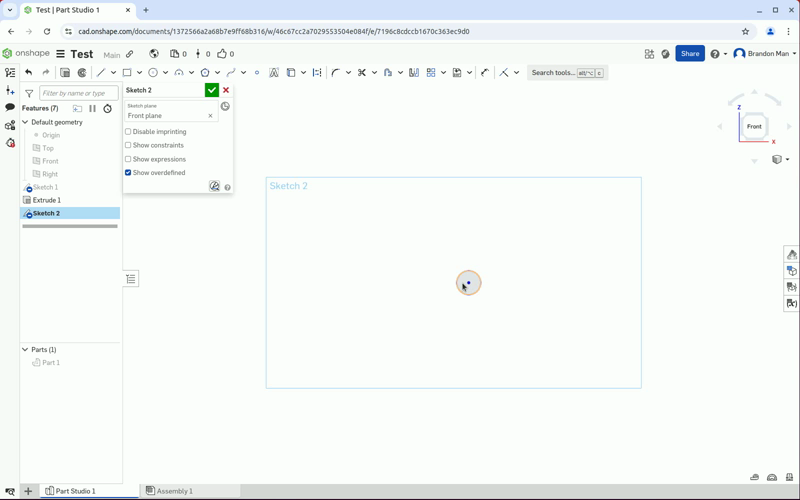
scroll(6)
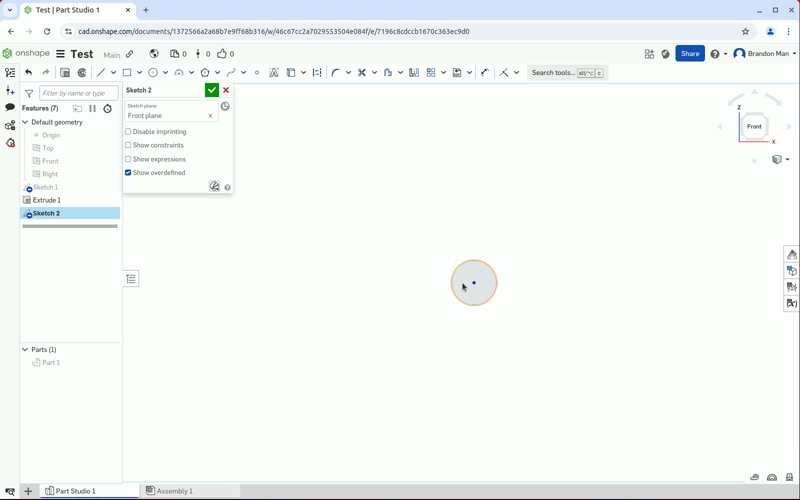
click(462, 282)
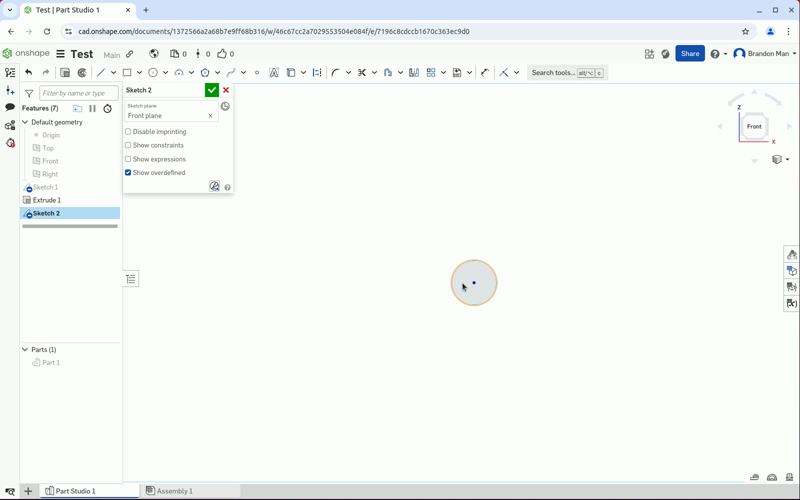
scroll(-6)
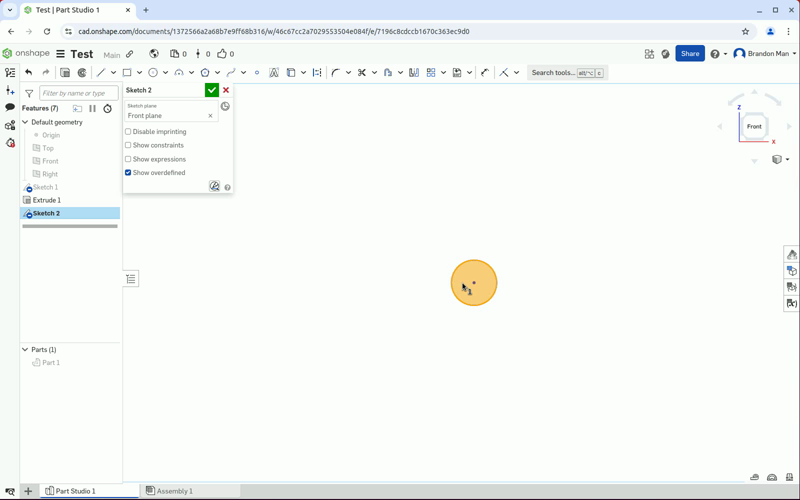
scroll(-6)
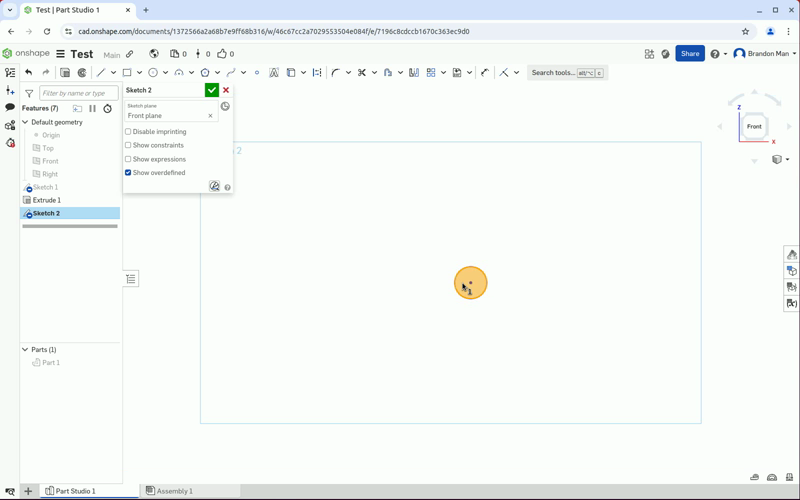
scroll(-6)
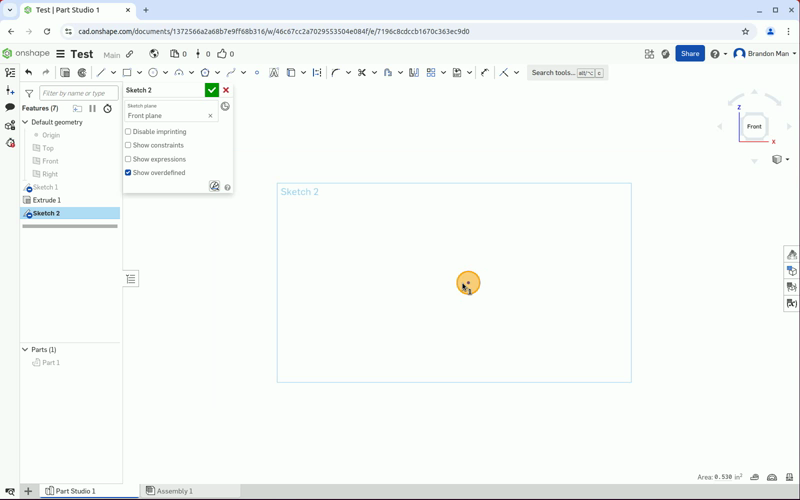
scroll(-6)
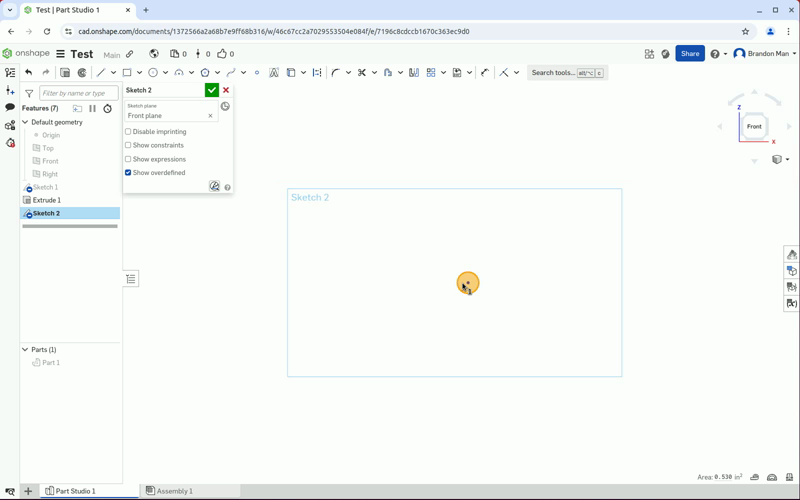
scroll(-6)
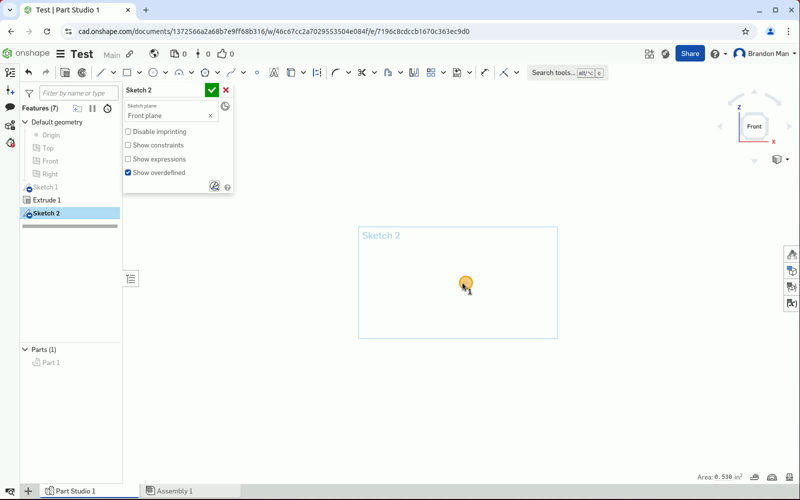
scroll(-6)
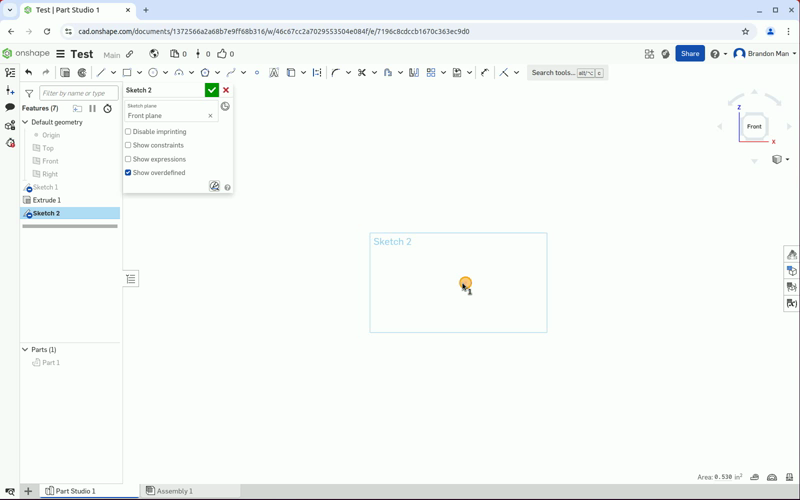
scroll(-6)
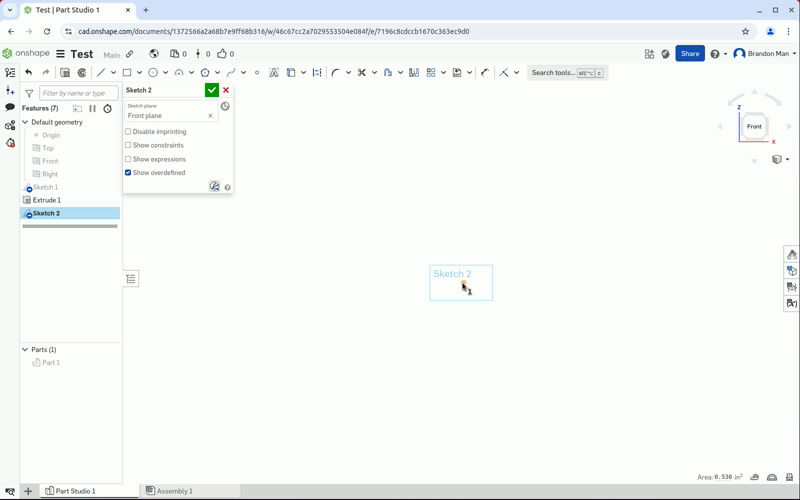
mouse_move(73, 352)
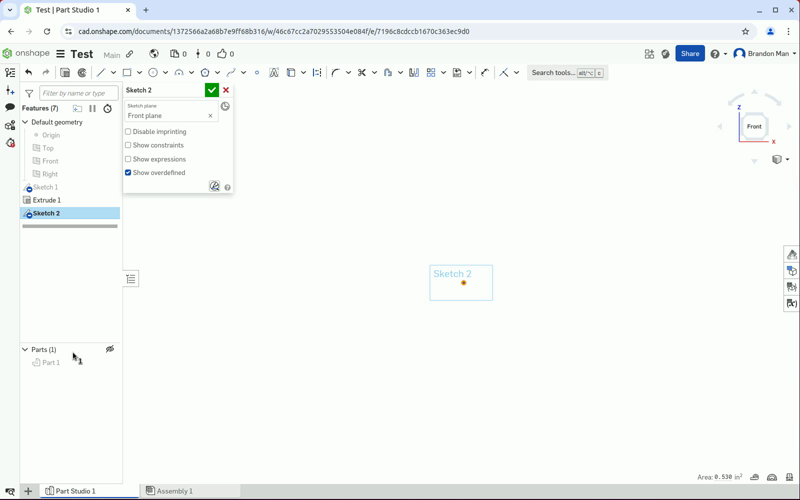
key(shift+y)
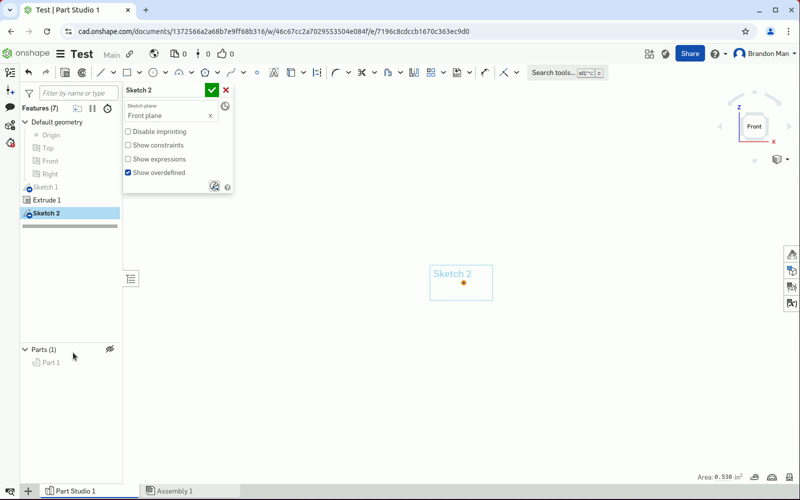
key(shift+e)
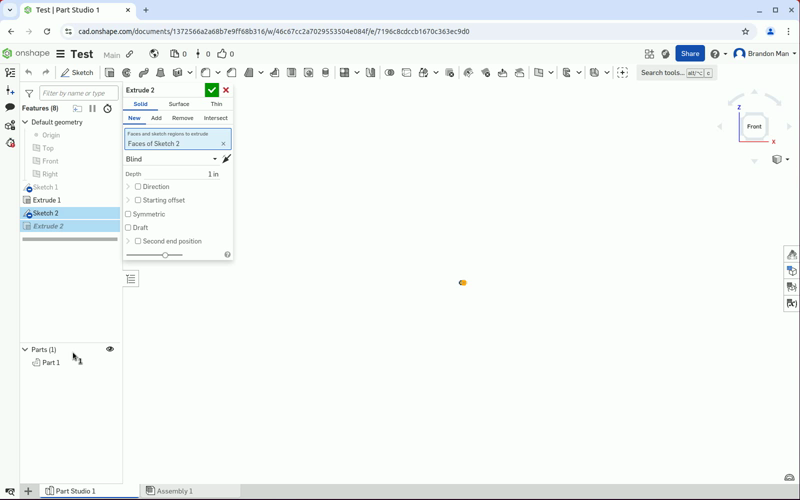
mouse_move(143, 106)
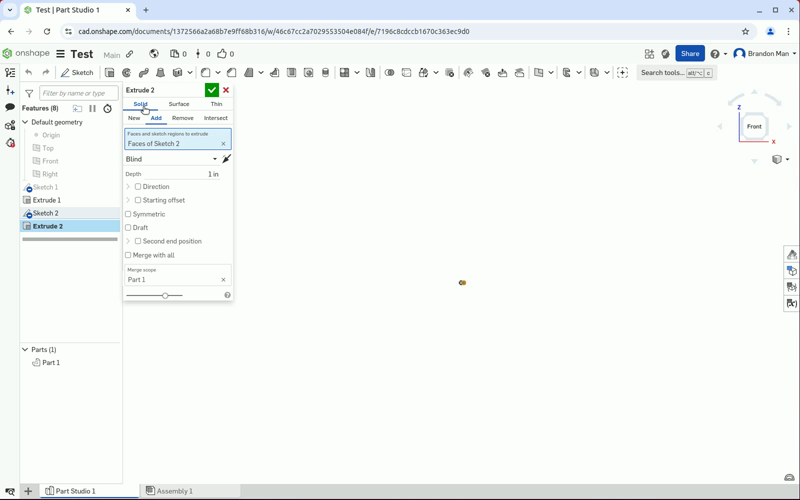
click(143, 106)
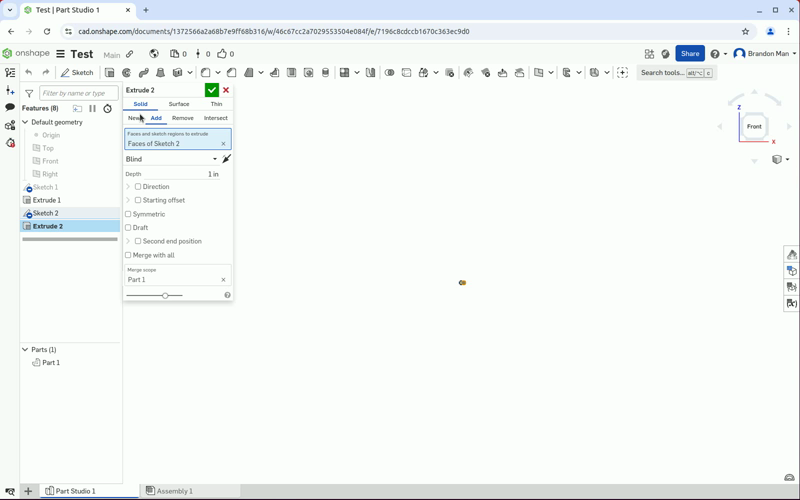
mouse_move(137, 120)
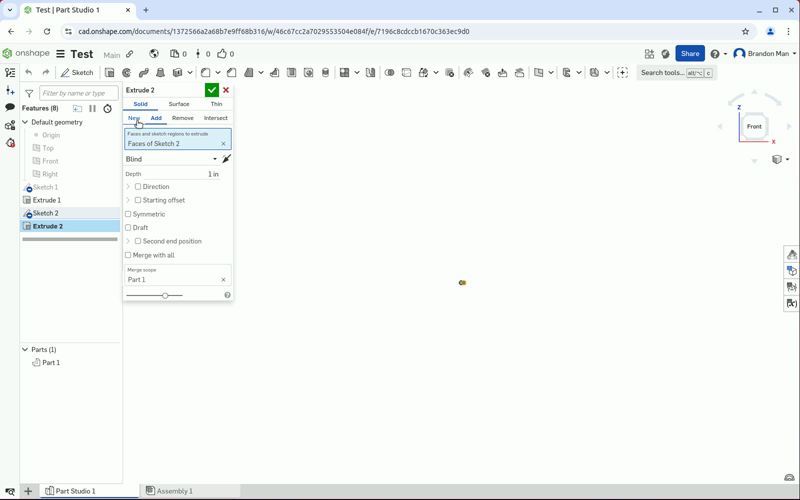
click(137, 120)
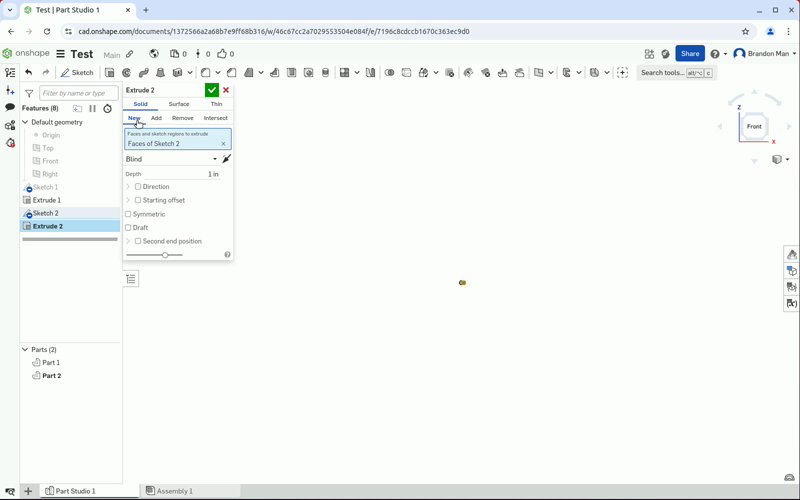
key(tab, 4)
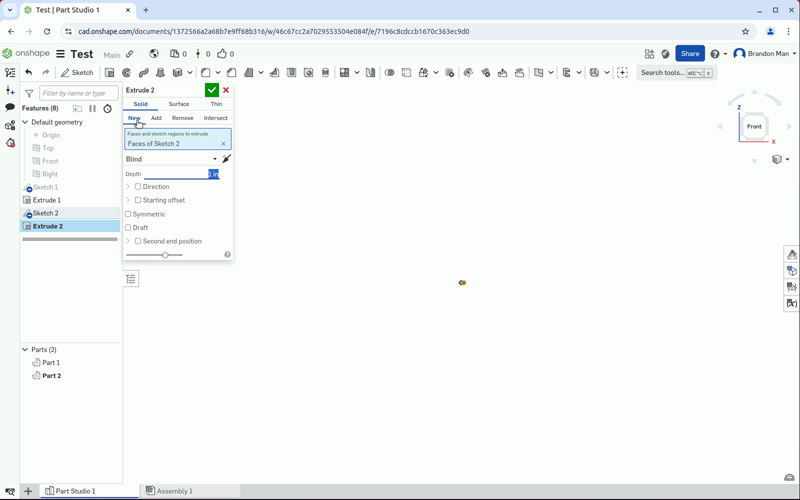
text(-23.108)
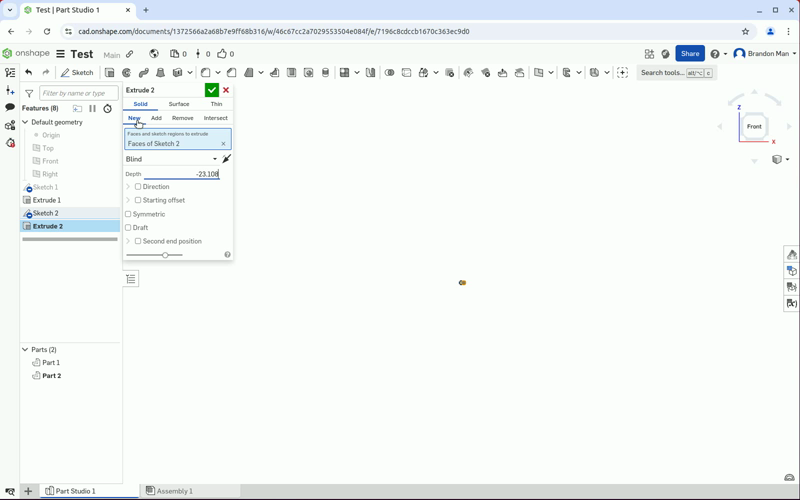
key(enter)
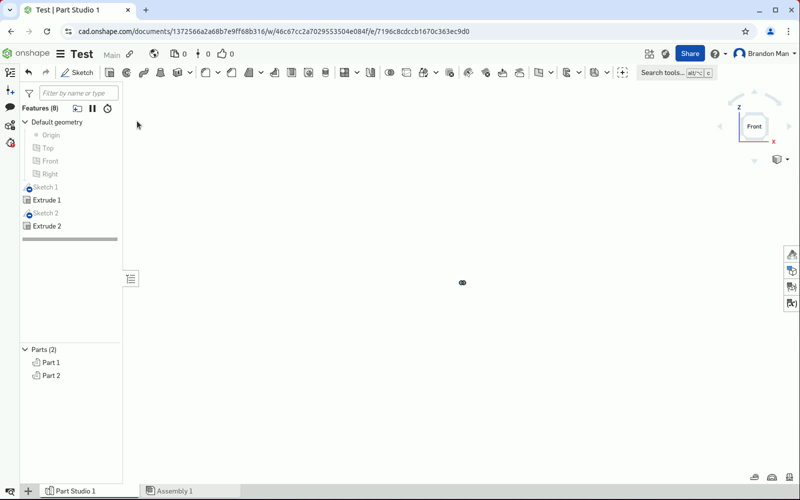
key(shift+h)
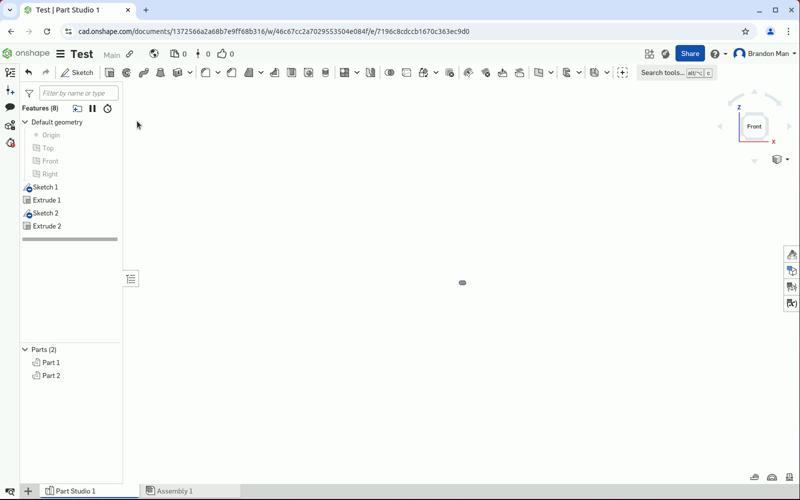
key(shift+h)
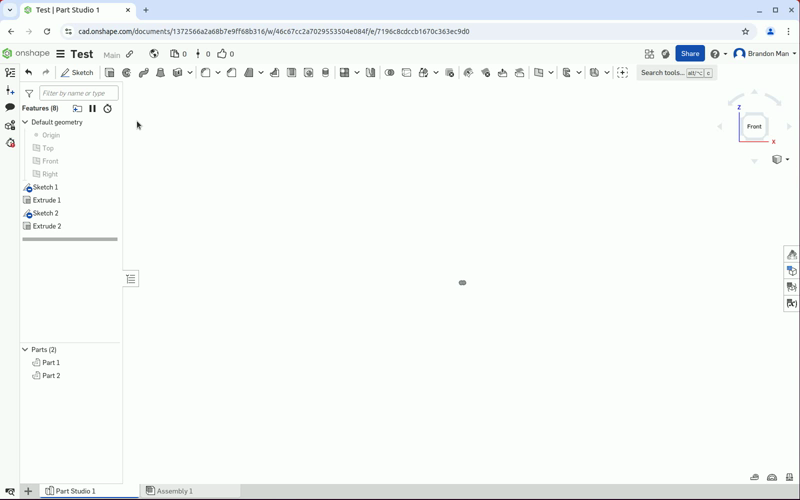
key(shift+7)
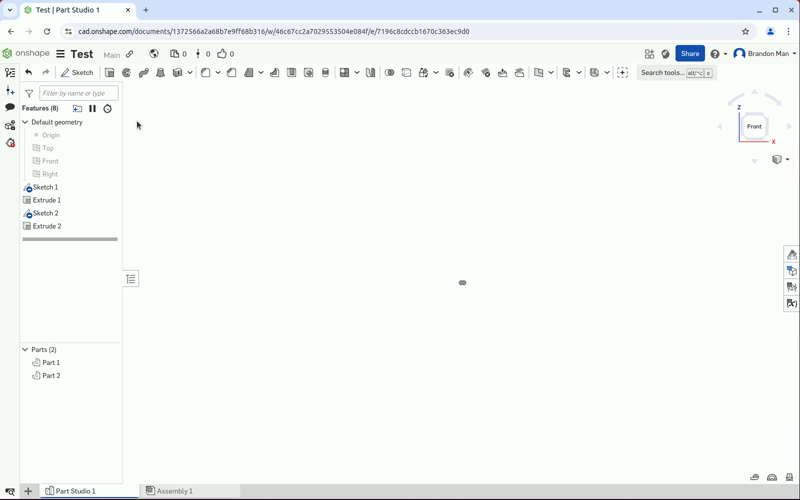
key(left, 2)
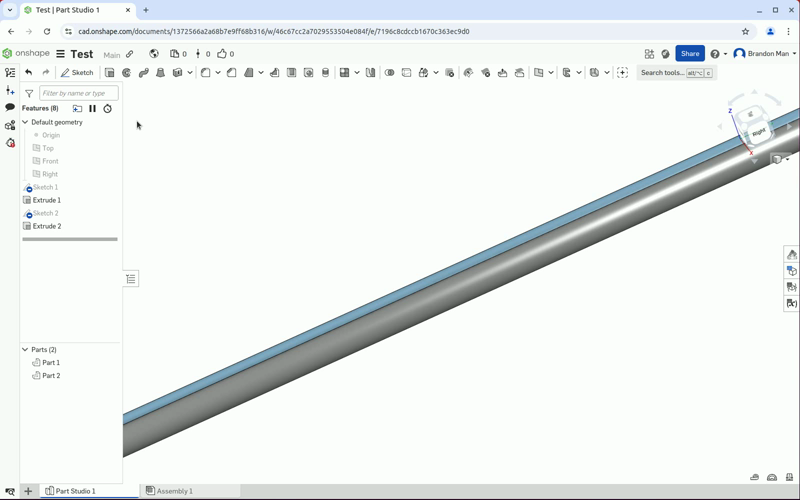
key(down, 2)
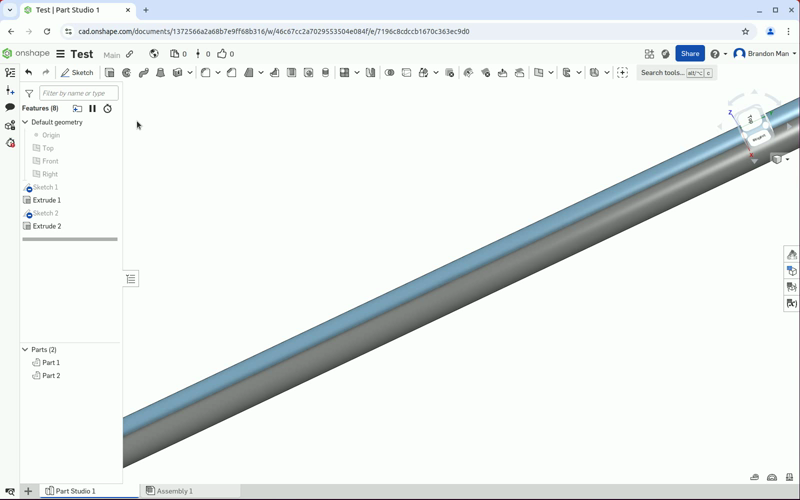
key(up, 2)
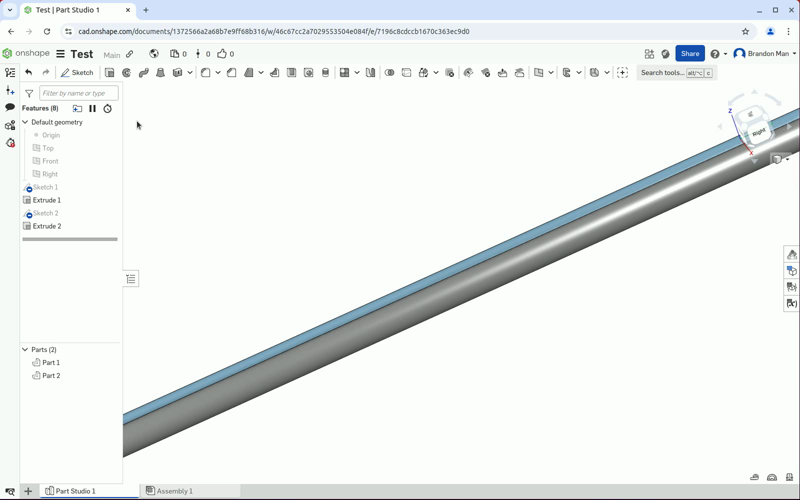
key(right, 2)
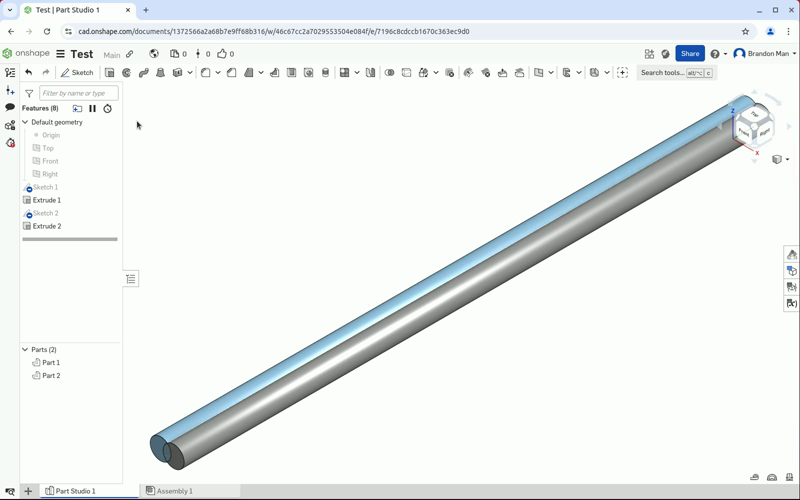
mouse_move(73, 189)
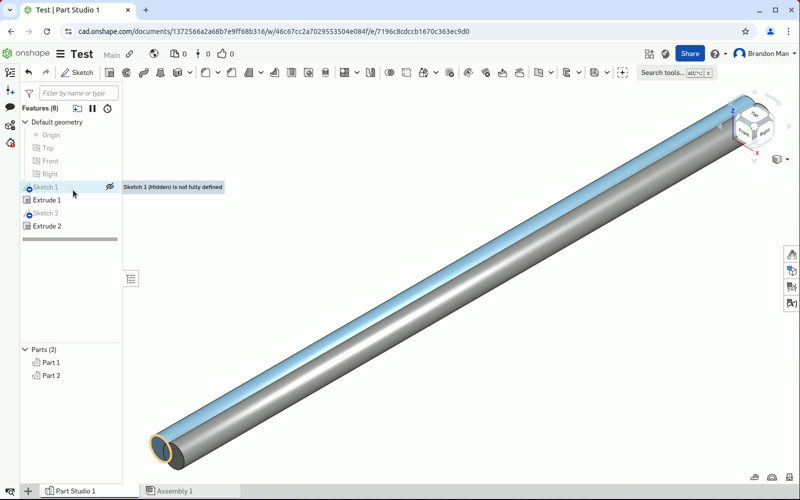
click(73, 189)